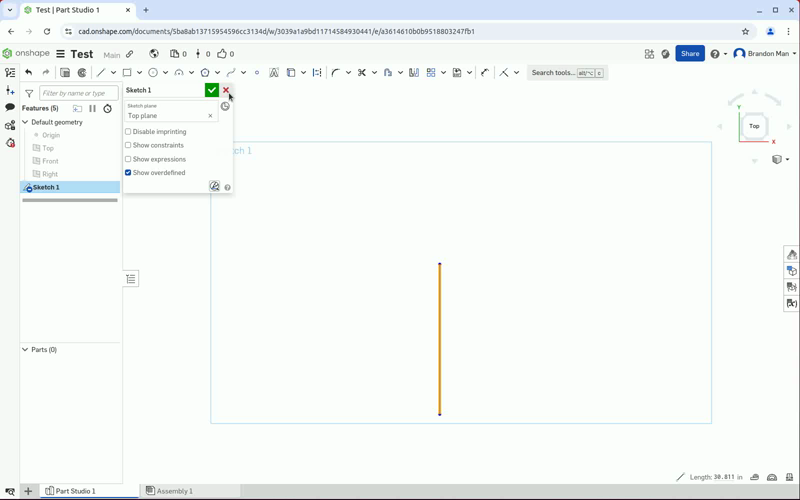
key(shift+h)
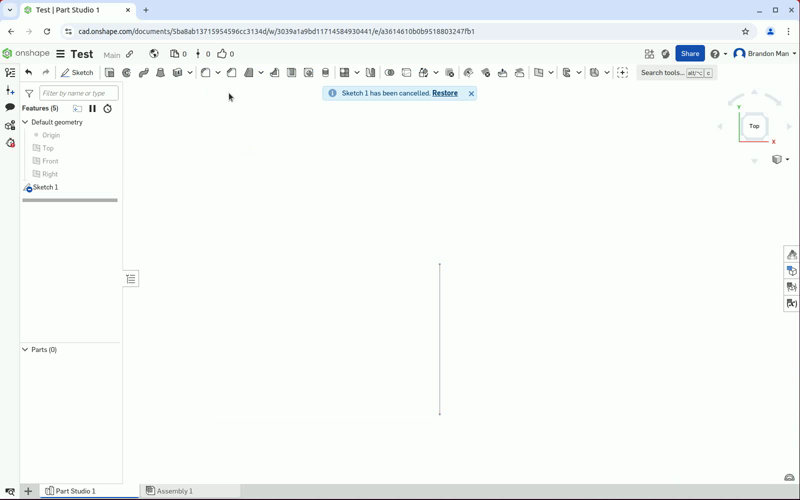
key(shift+s)
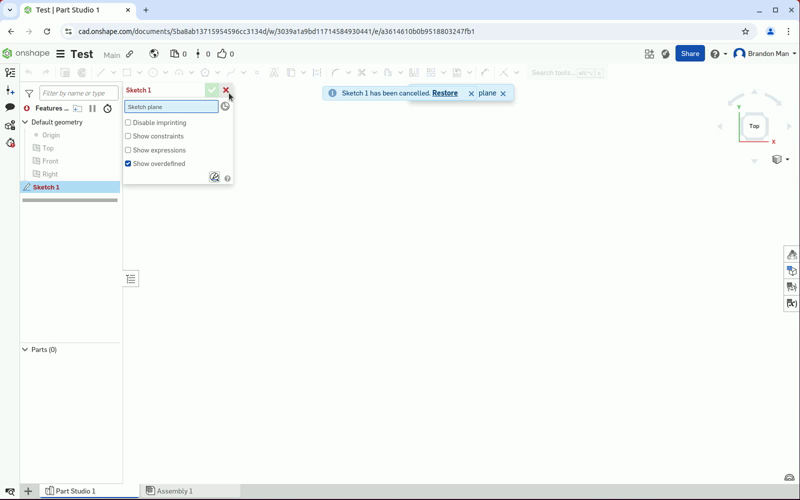
mouse_move(73, 150)
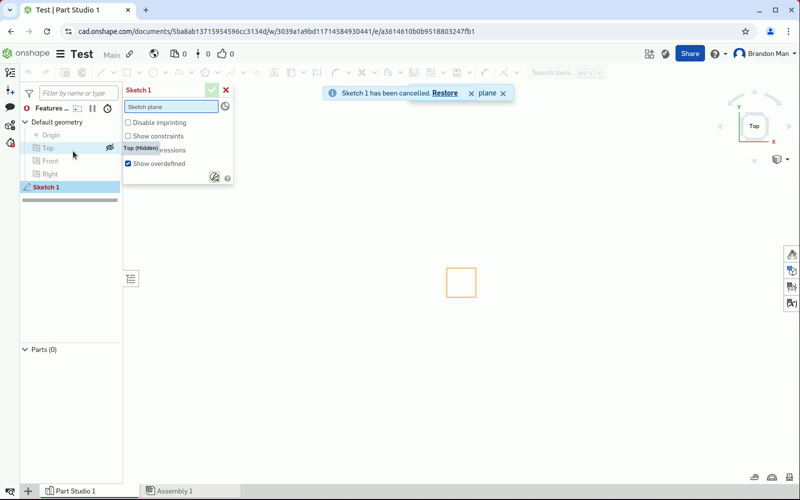
click(73, 150)
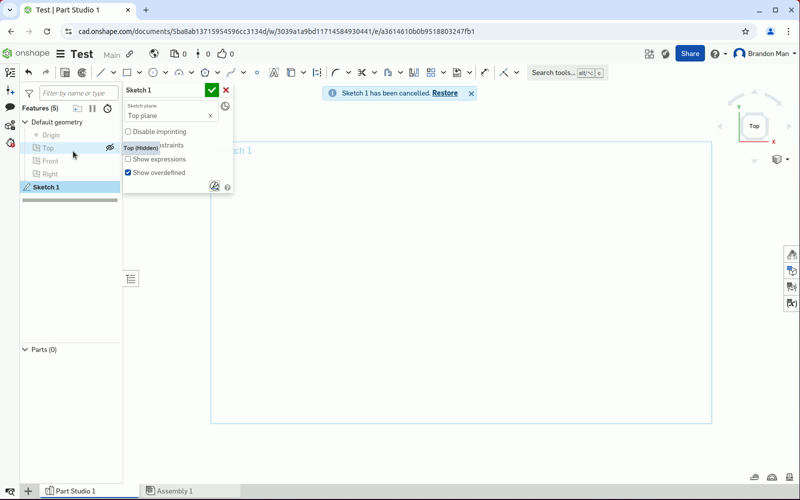
mouse_move(73, 352)
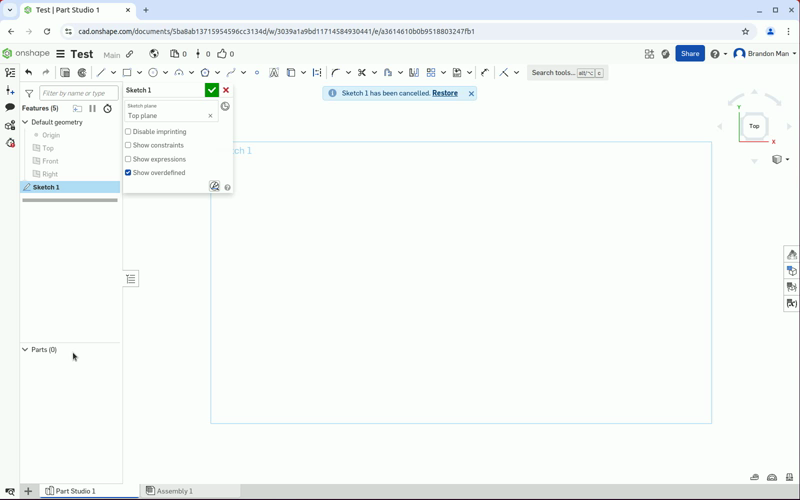
key(y)
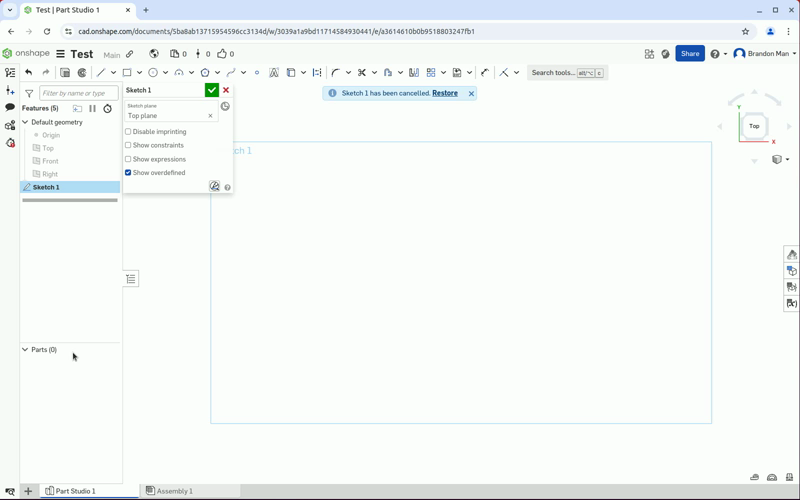
key(c)
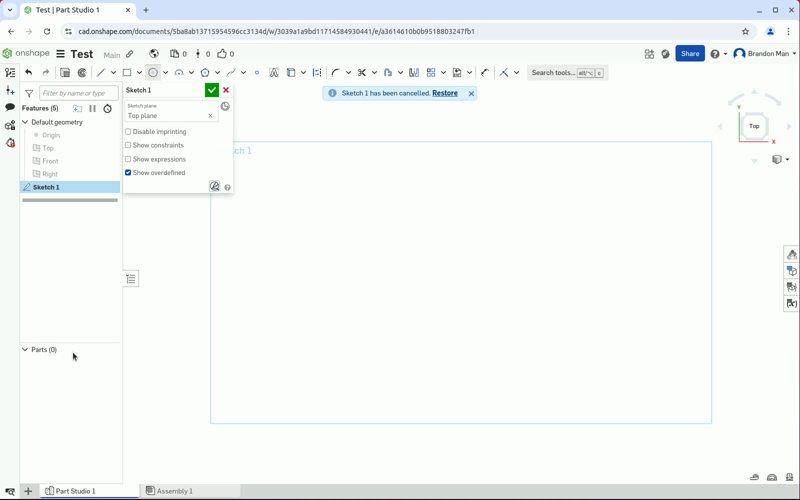
key_down(shift)
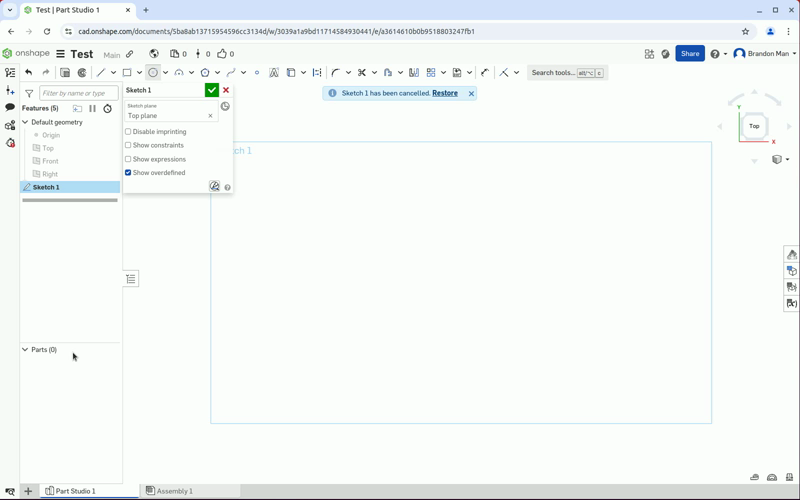
mouse_move(385, 361)
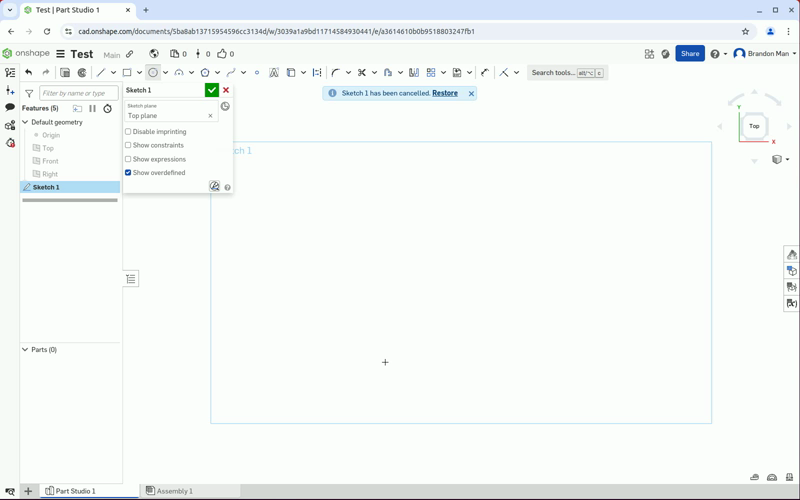
click(385, 361)
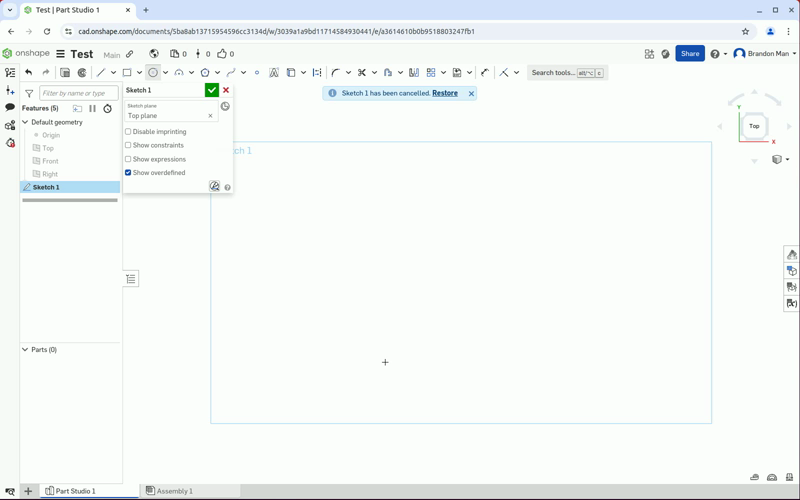
key_up(shift)
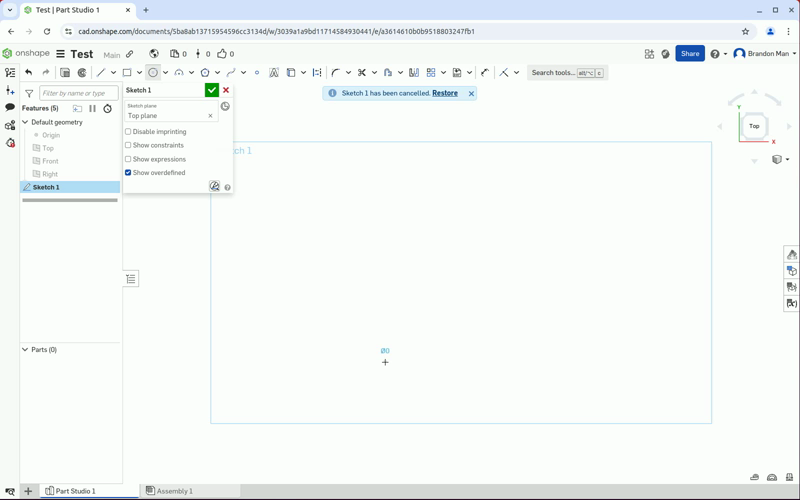
mouse_move(409, 361)
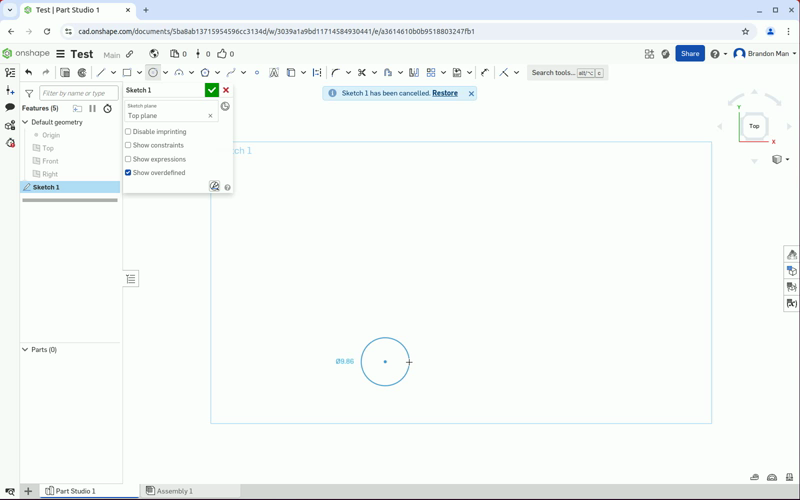
click(409, 361)
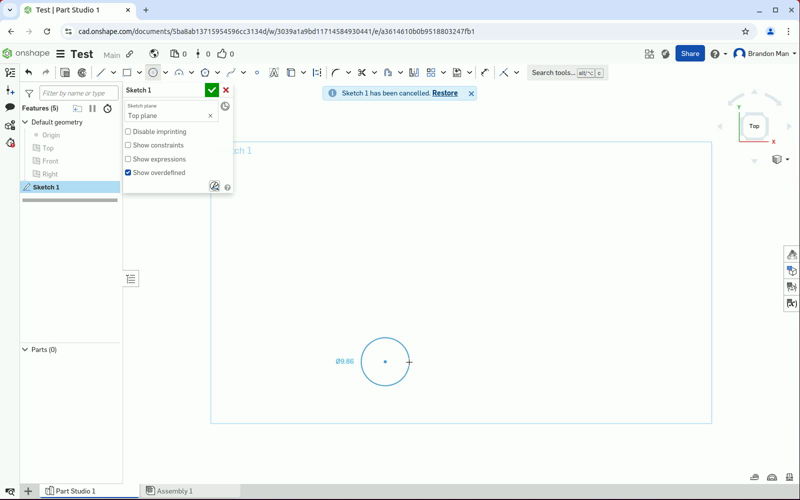
key(esc)
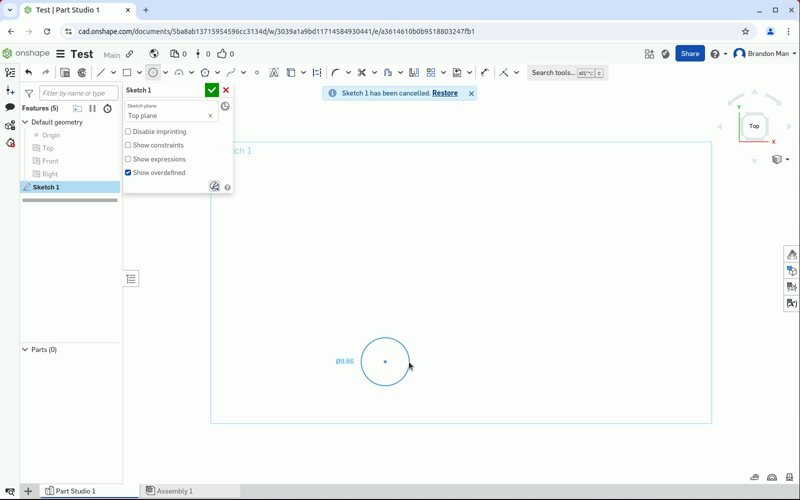
mouse_move(386, 343)
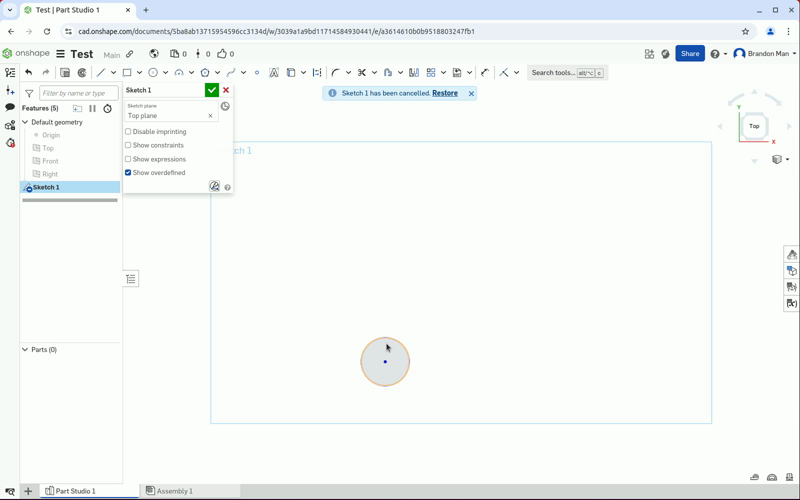
click(386, 343)
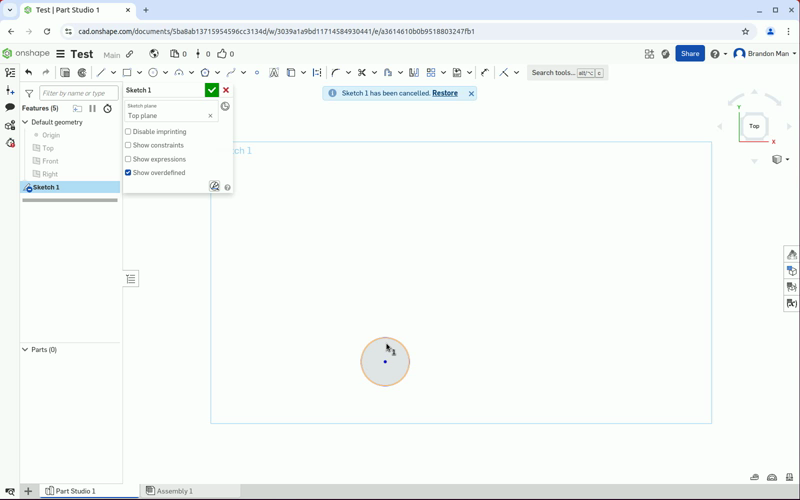
mouse_move(73, 352)
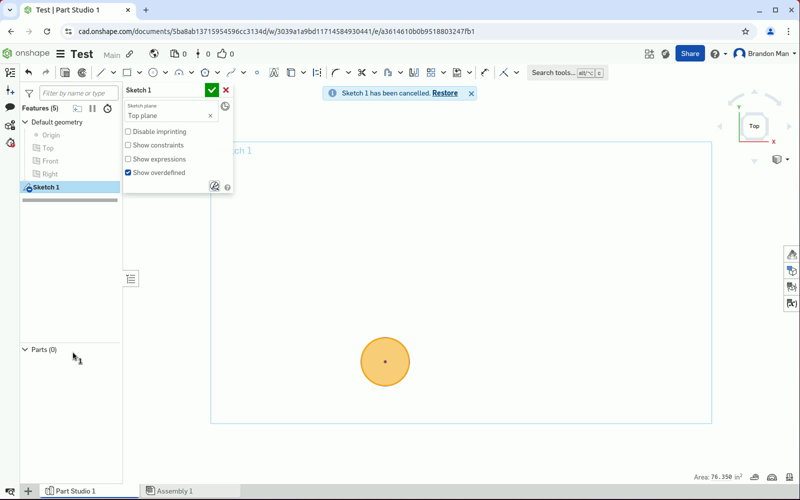
key(shift+y)
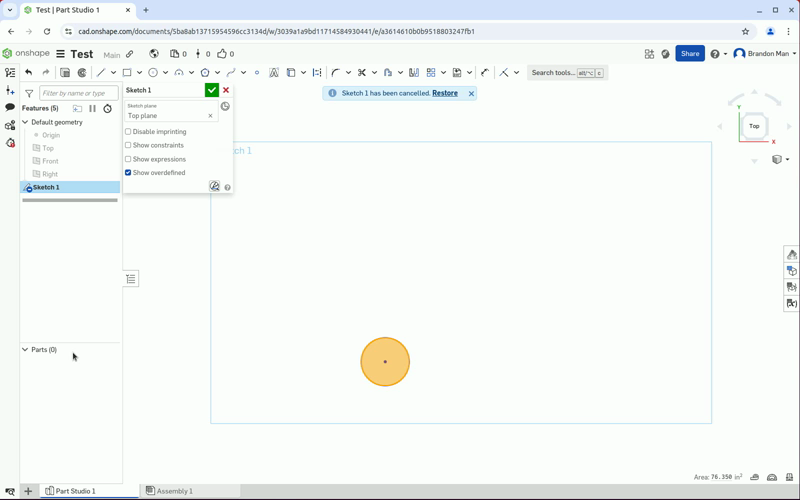
key(shift+e)
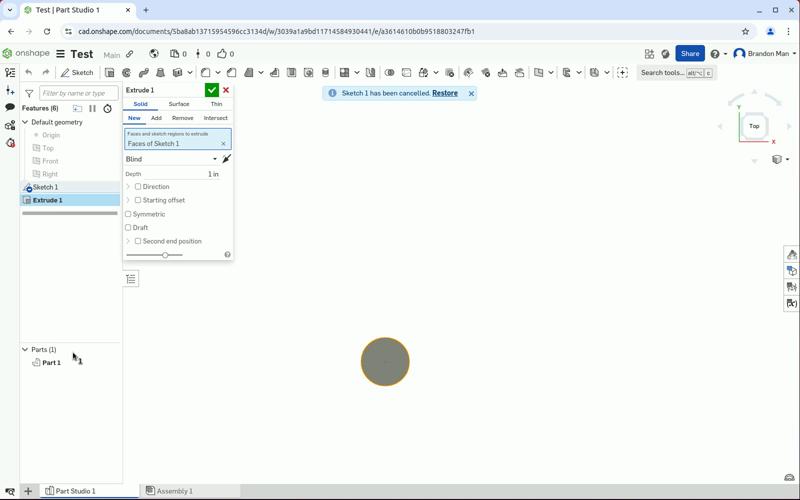
mouse_move(143, 106)
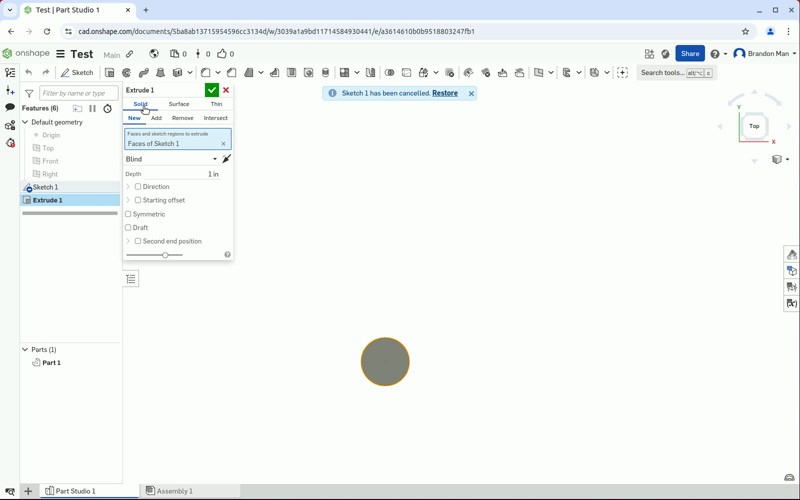
click(143, 106)
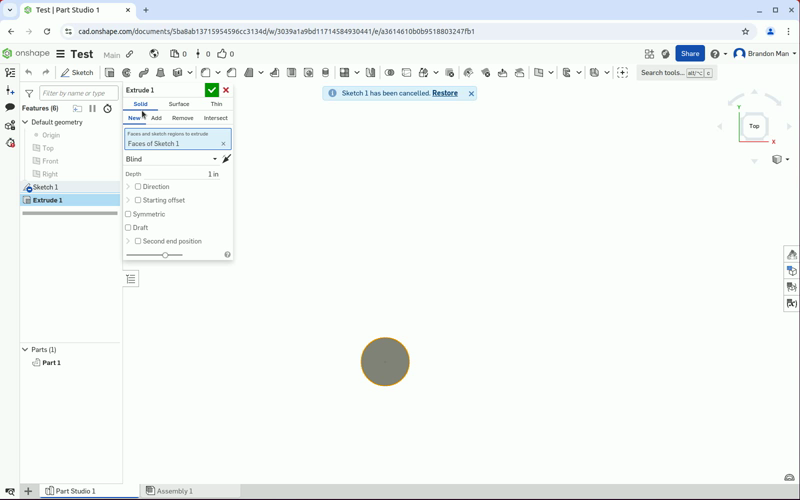
mouse_move(137, 120)
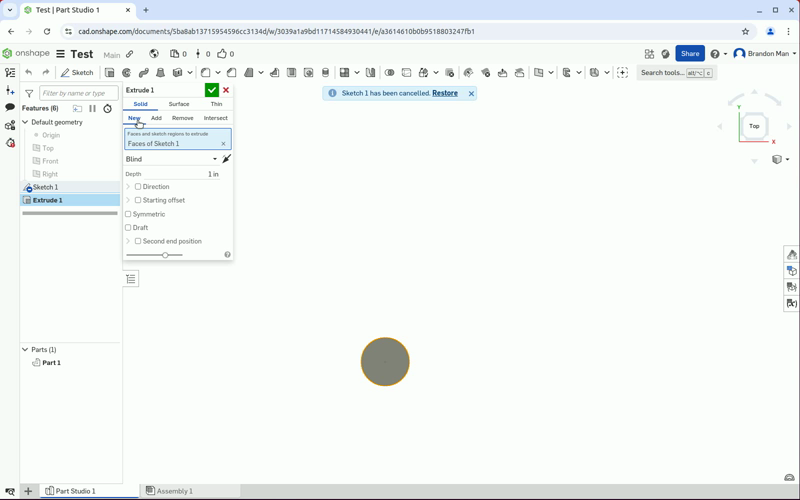
click(137, 120)
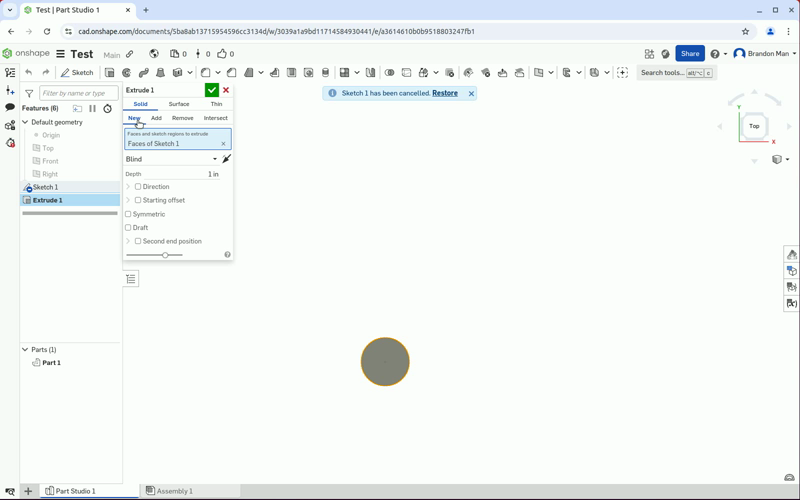
key(tab, 4)
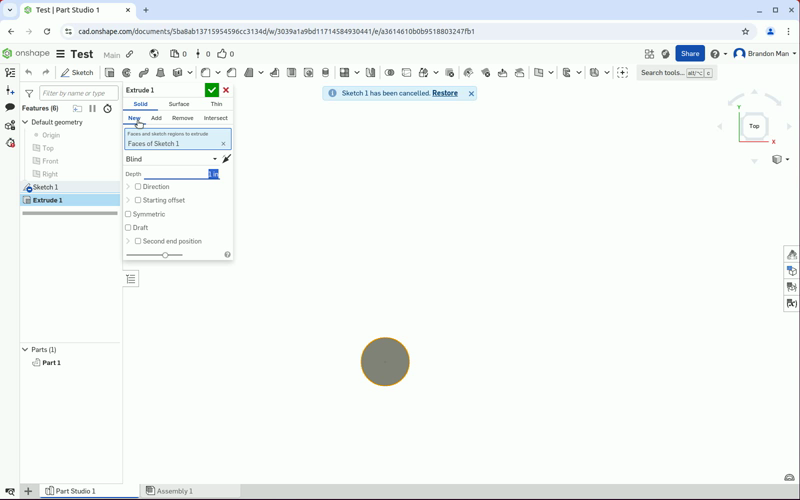
text(23.108)
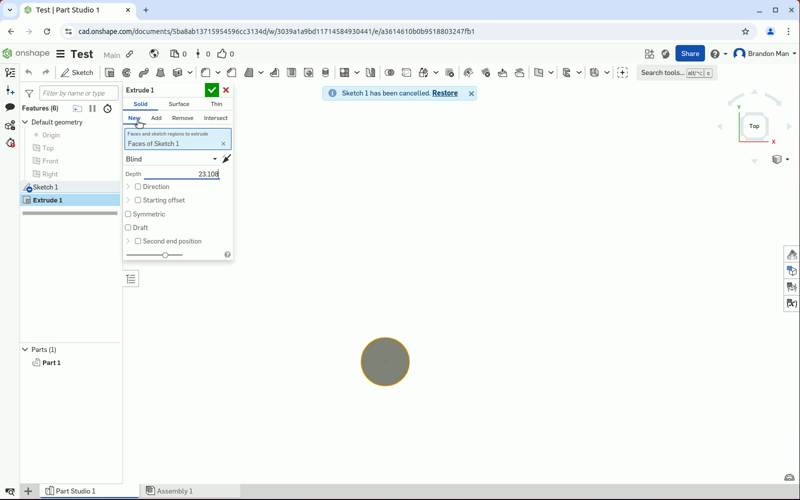
key(enter)
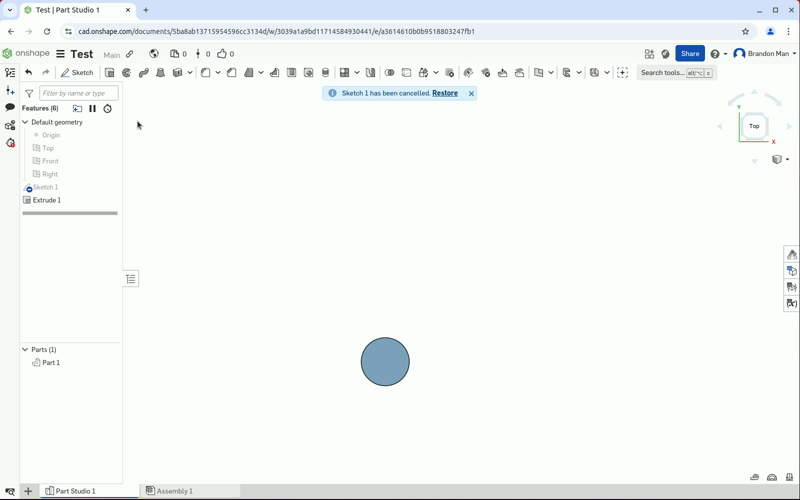
key(shift+h)
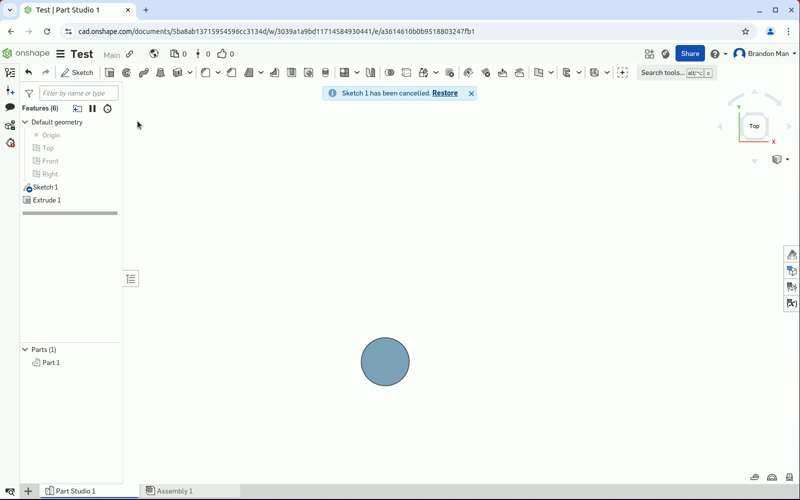
key(shift+h)
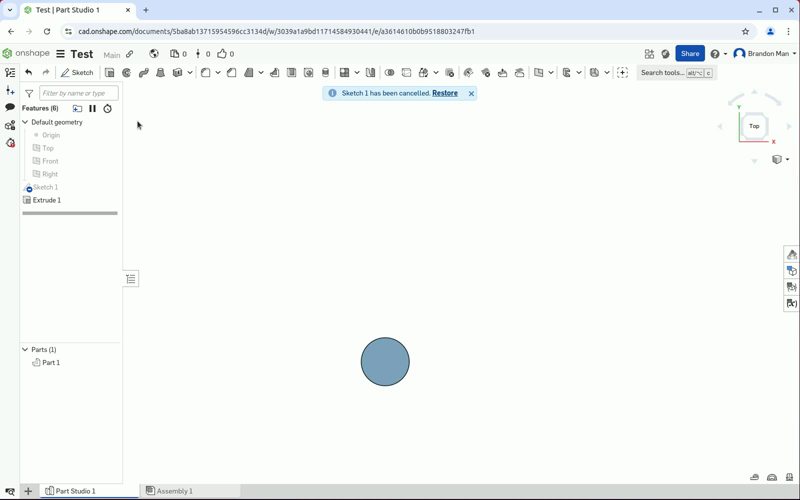
mouse_move(73, 189)
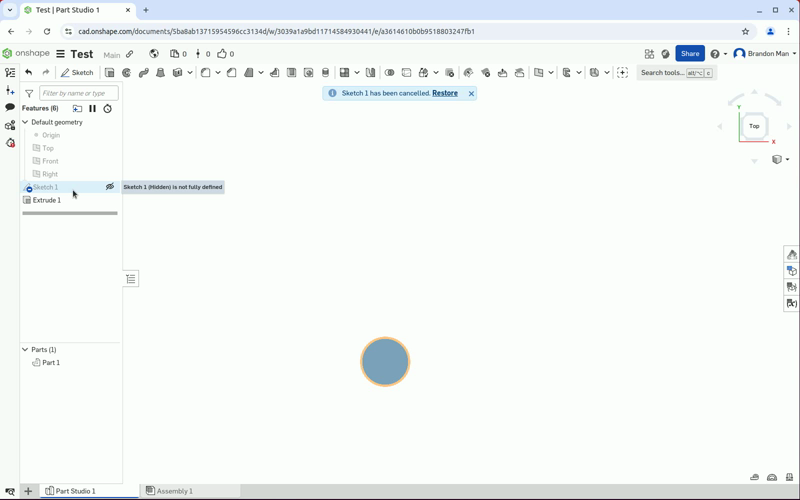
click(73, 189)
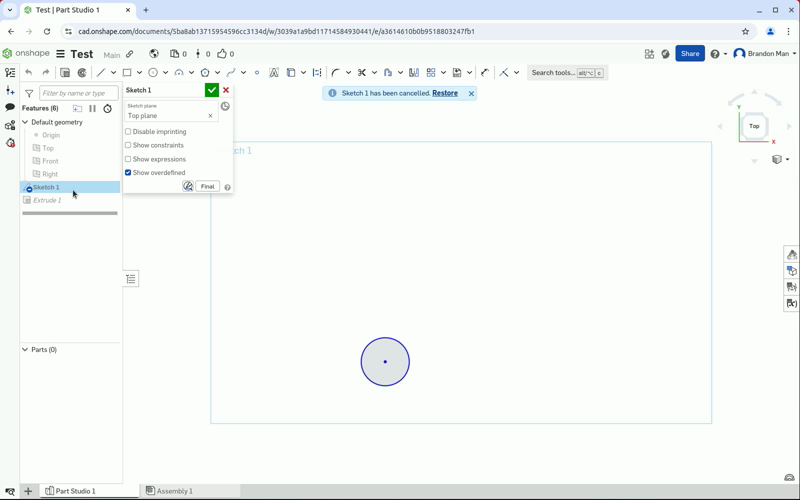
mouse_move(229, 92)
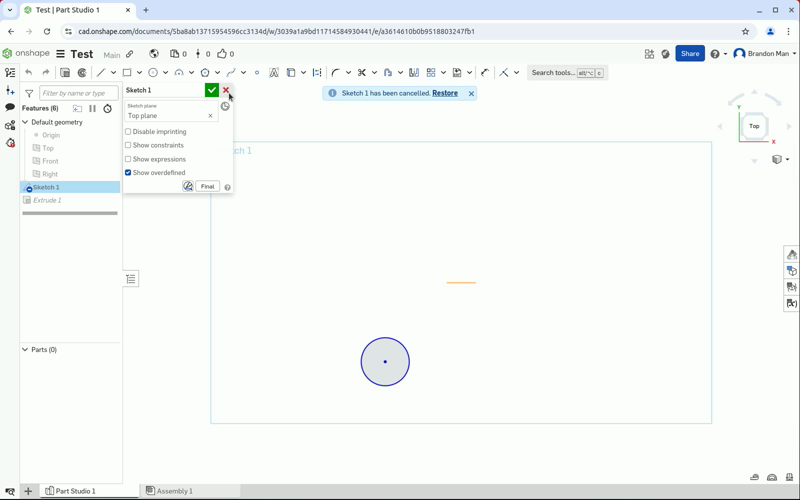
click(229, 92)
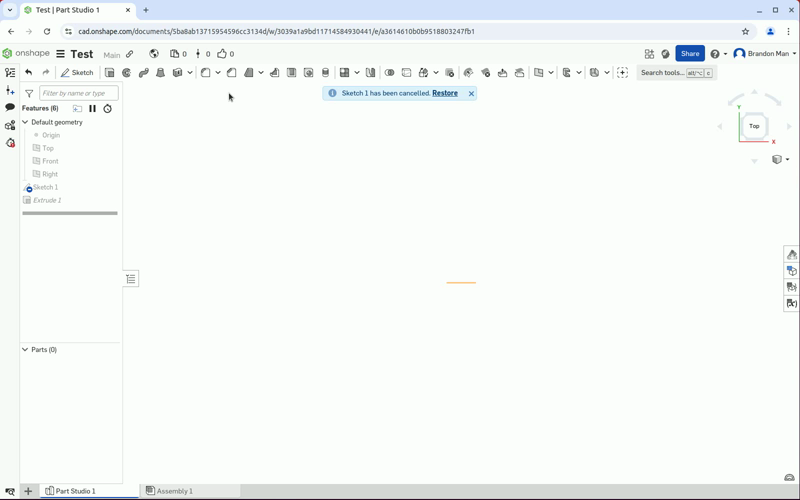
mouse_move(541, 75)
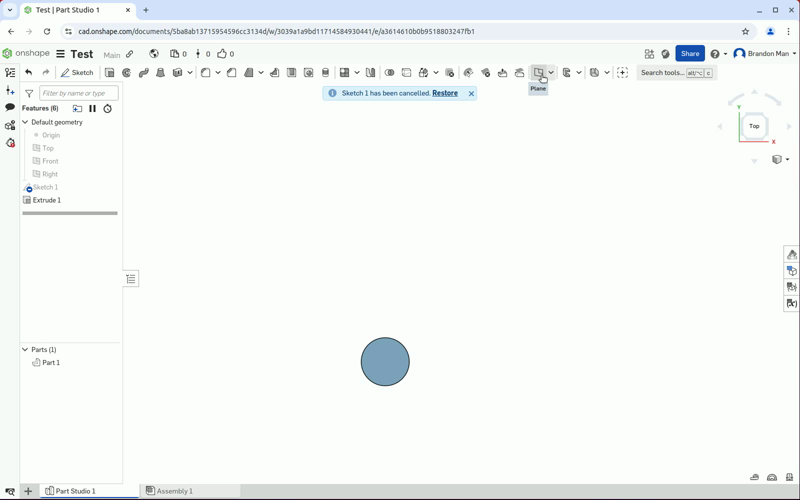
click(541, 75)
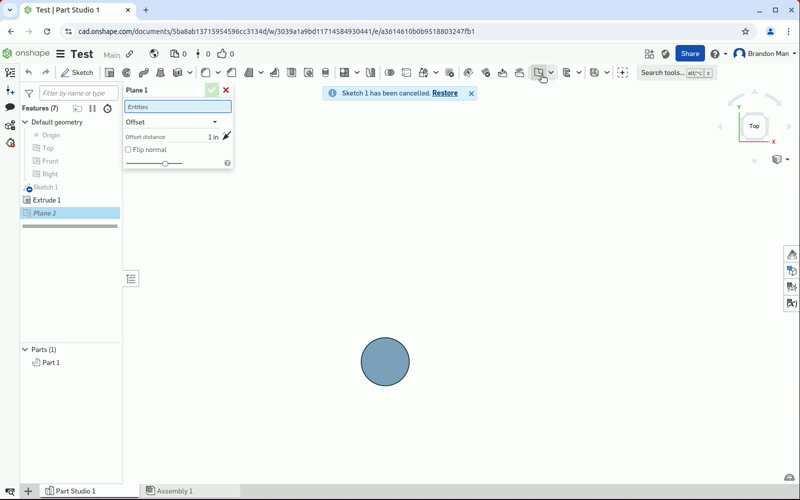
mouse_move(73, 150)
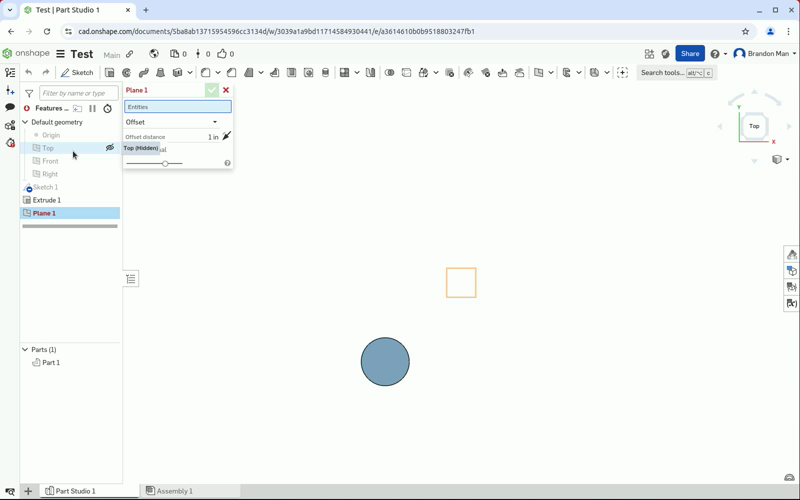
click(73, 150)
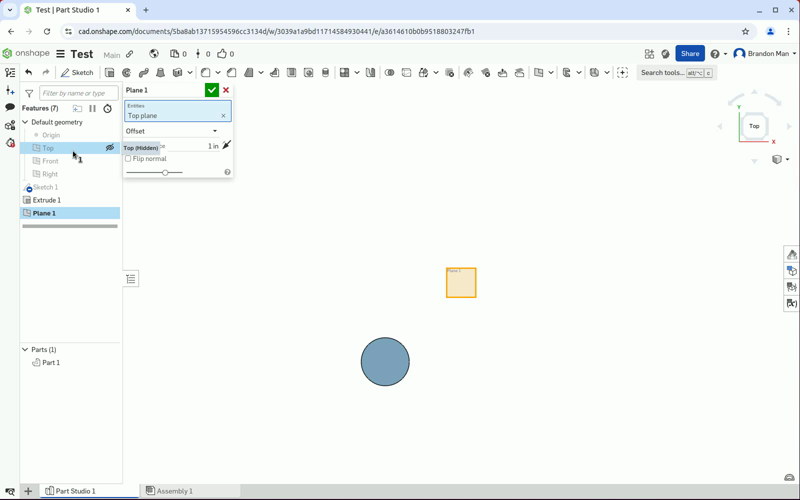
key(tab, 2)
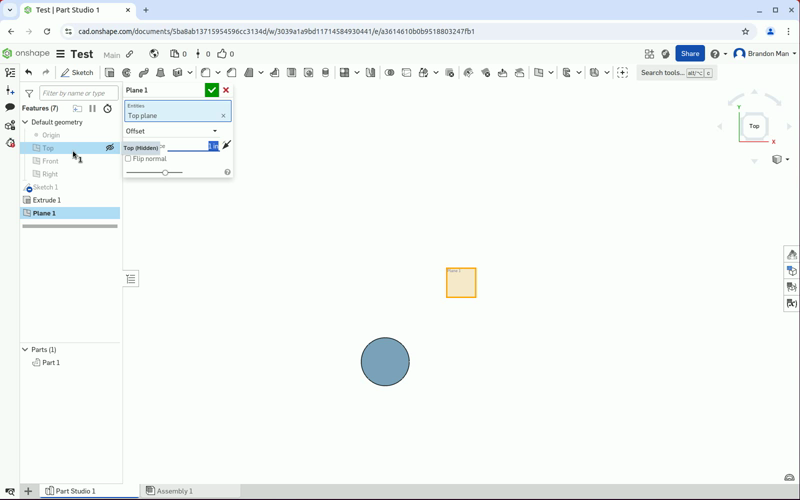
text(23.108)
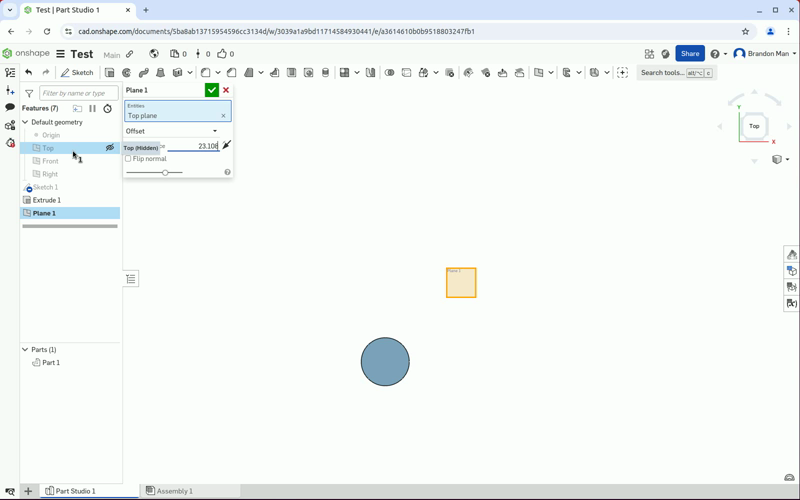
key(enter, 2)
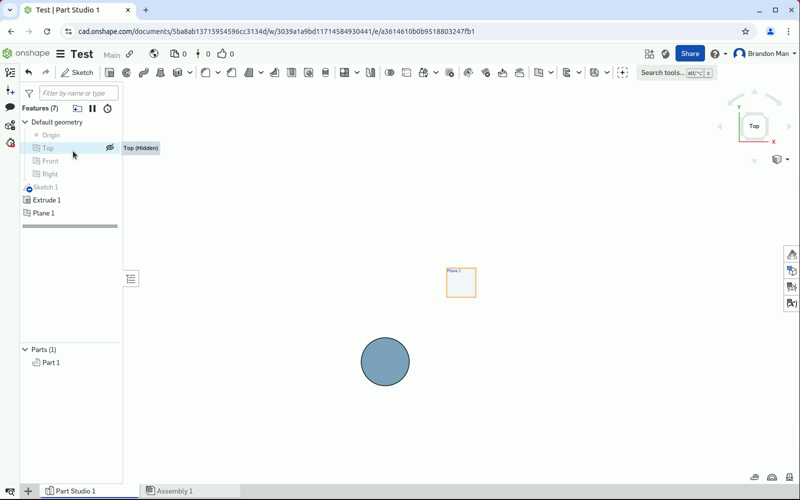
key(shift+s)
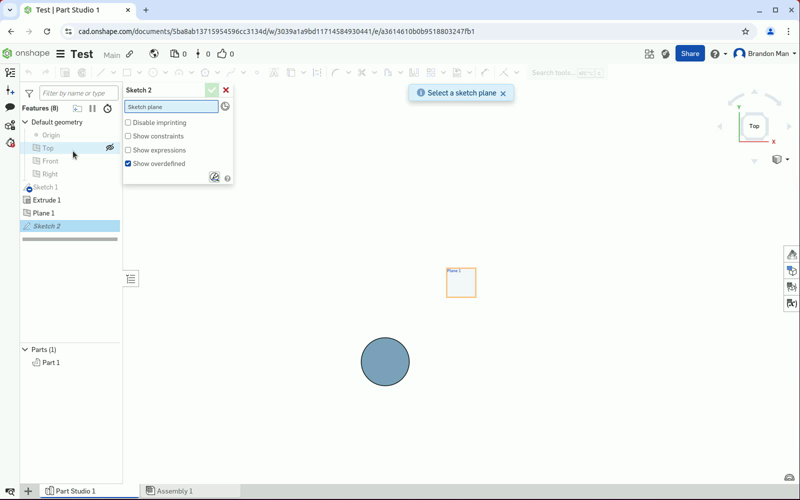
mouse_move(73, 215)
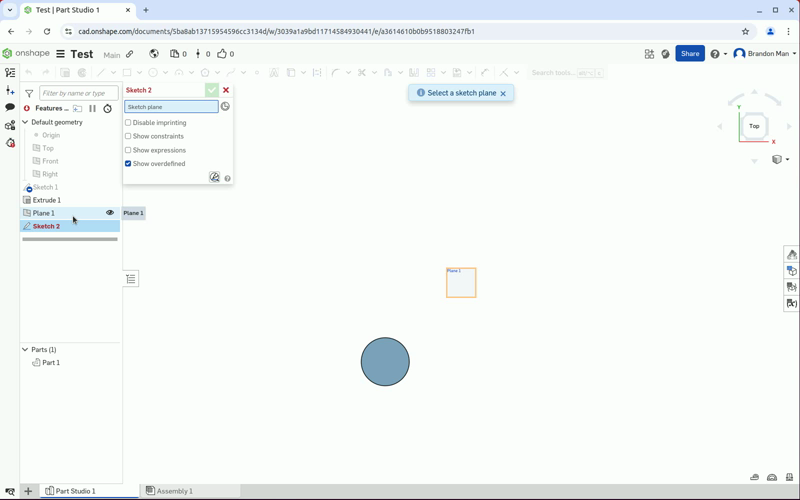
click(73, 215)
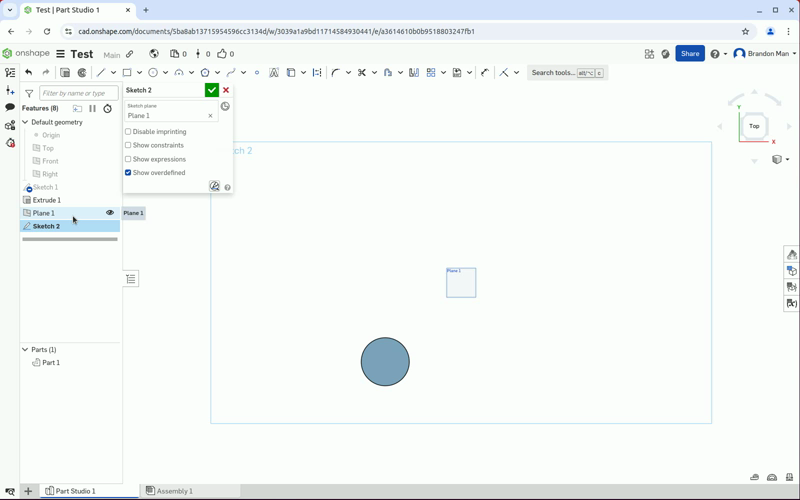
mouse_move(73, 352)
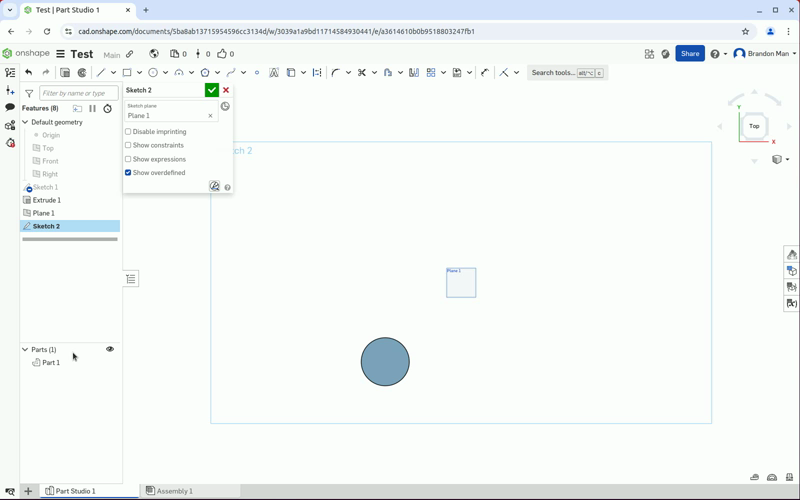
key(y)
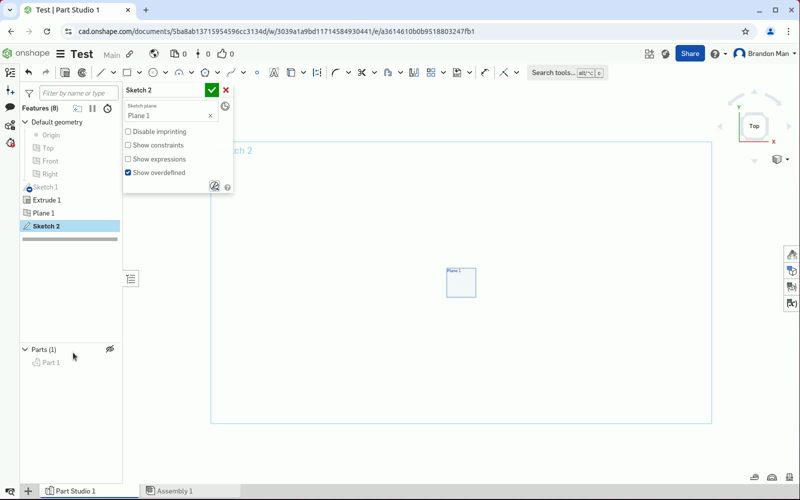
key(c)
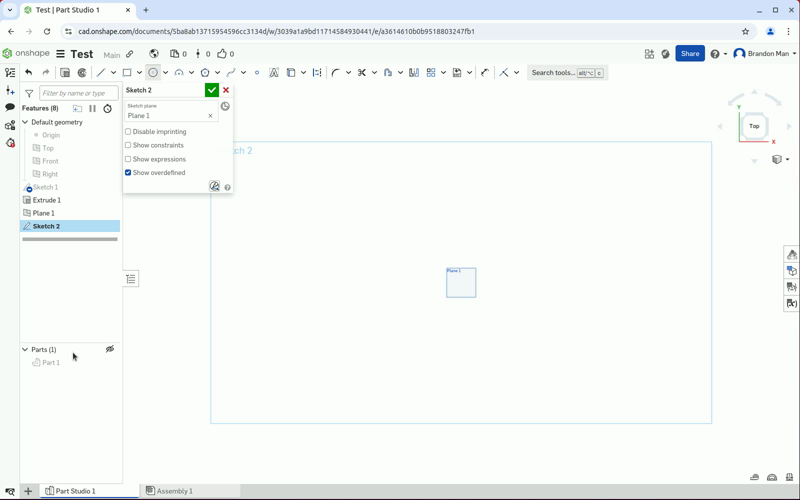
key_down(shift)
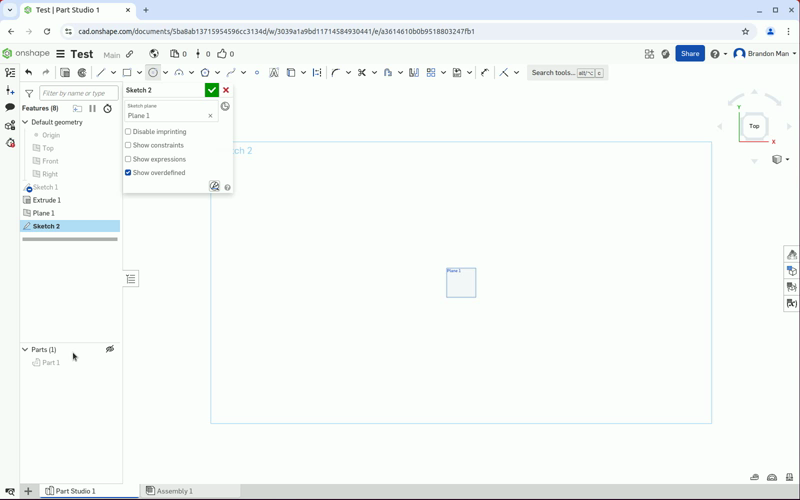
mouse_move(384, 361)
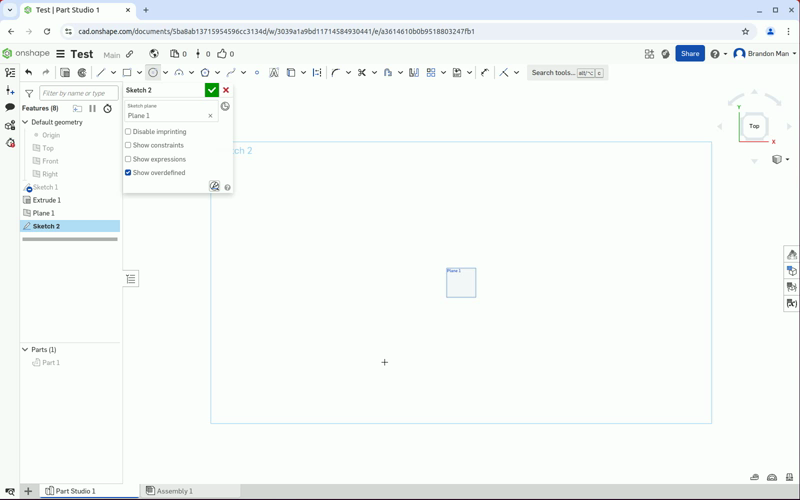
click(384, 361)
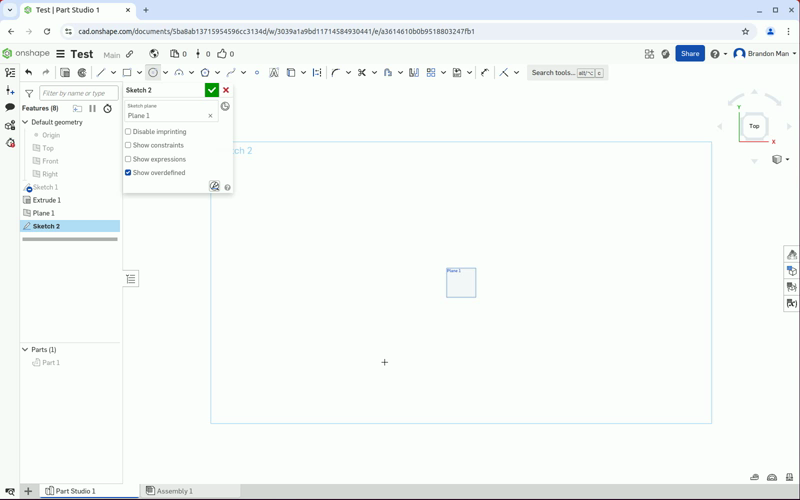
key_up(shift)
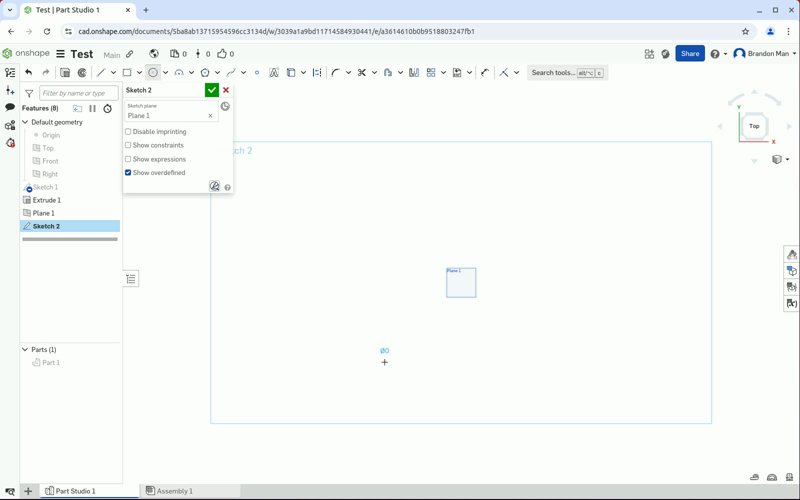
mouse_move(405, 361)
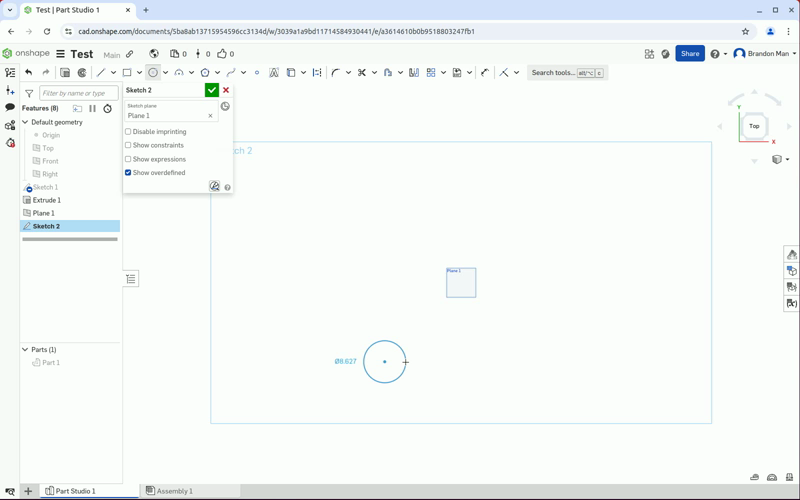
click(405, 361)
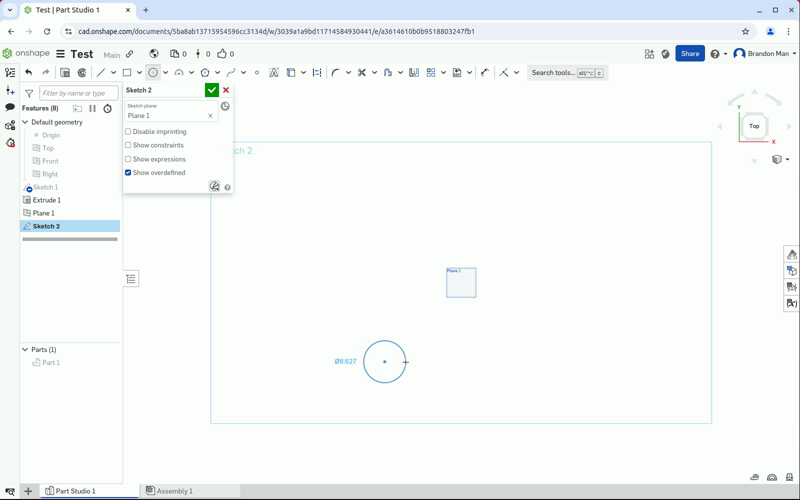
key(esc)
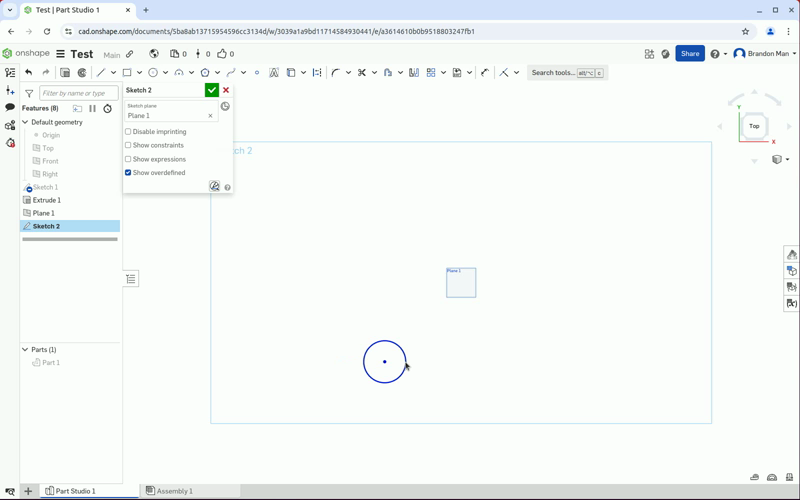
mouse_move(393, 345)
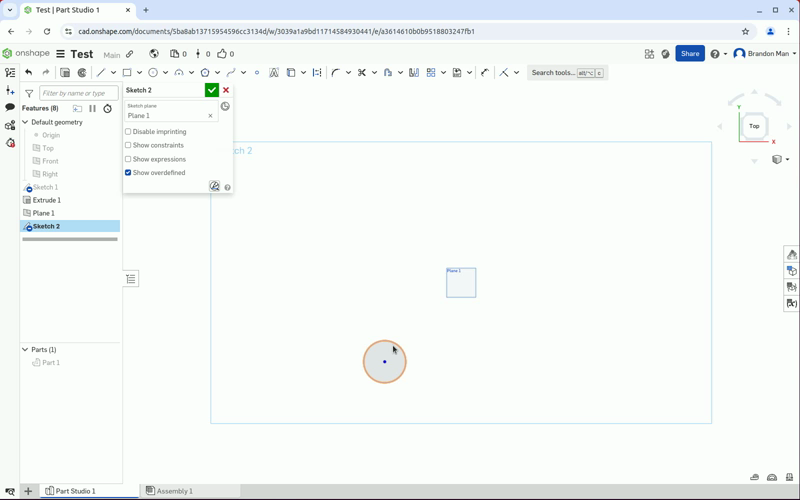
scroll(6)
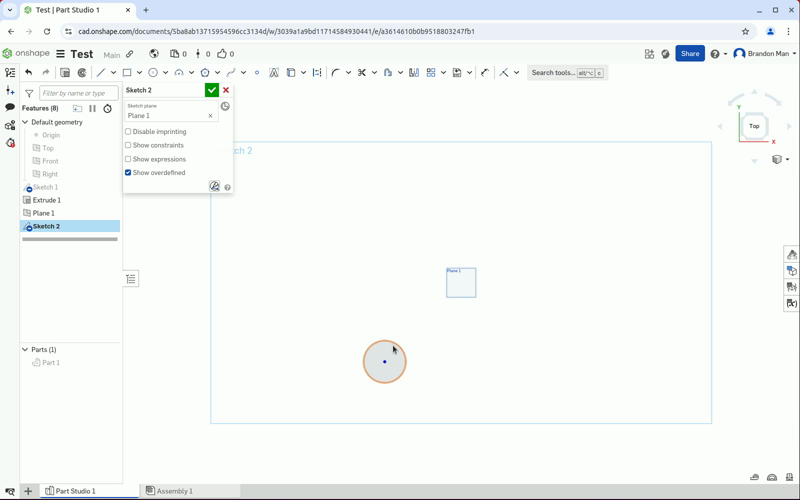
scroll(6)
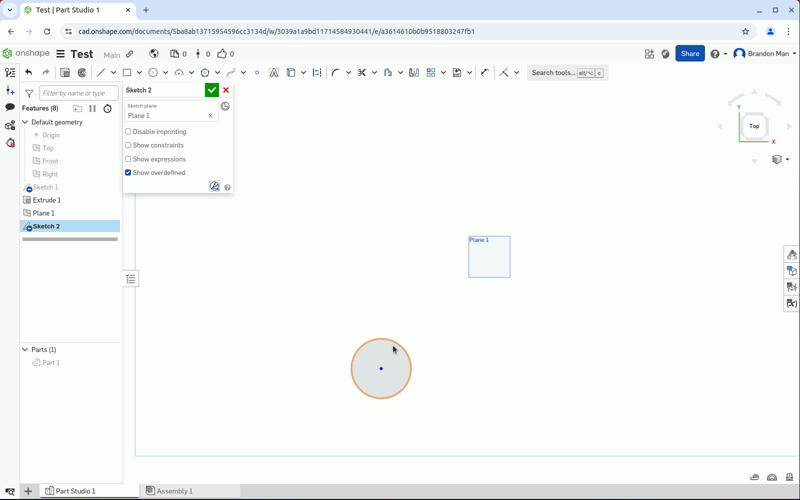
scroll(6)
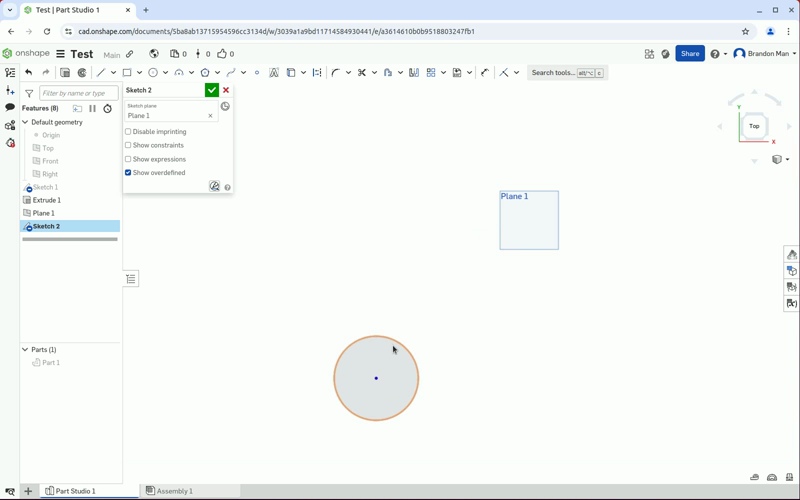
scroll(6)
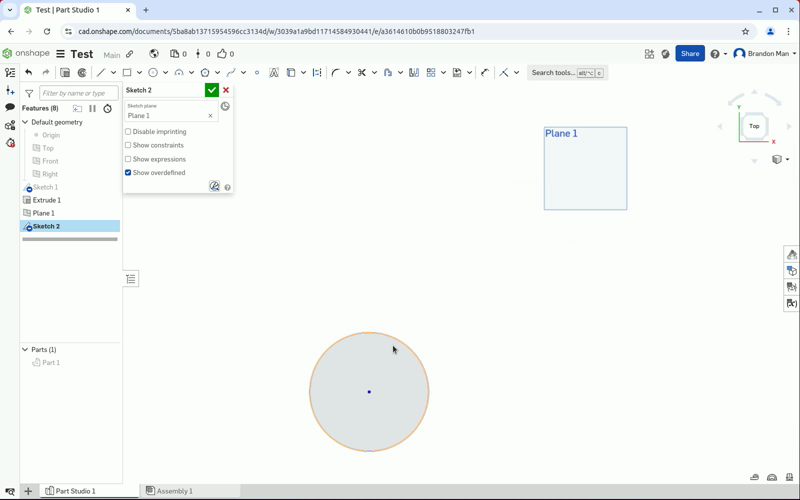
scroll(6)
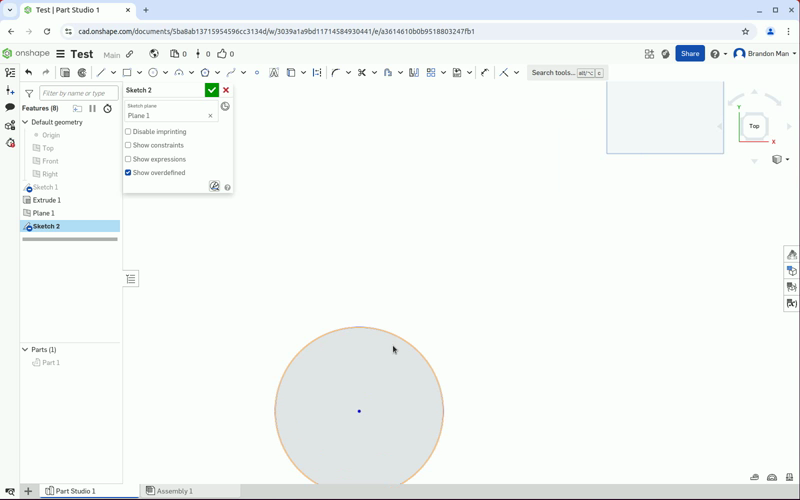
scroll(6)
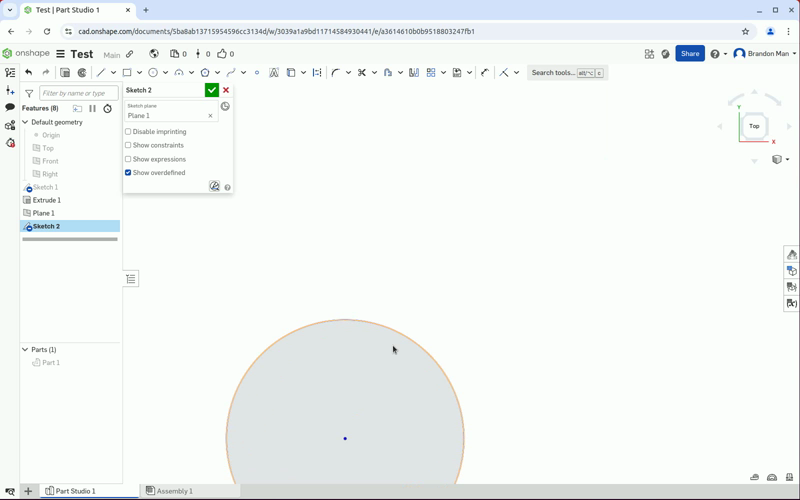
scroll(6)
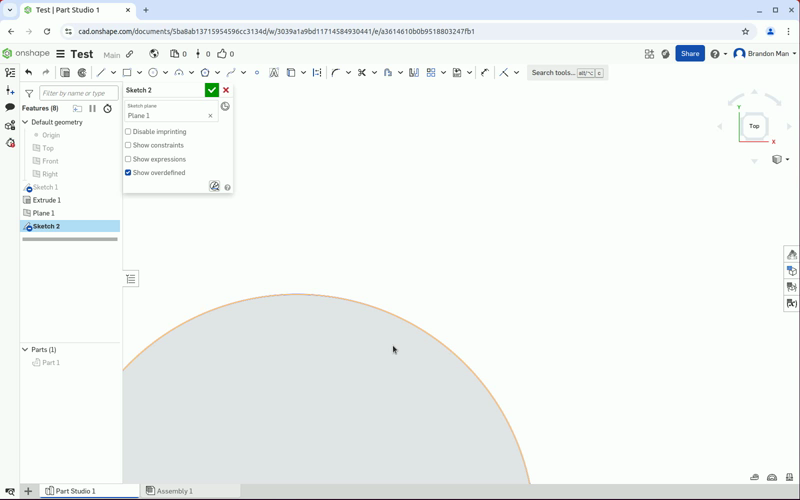
click(393, 345)
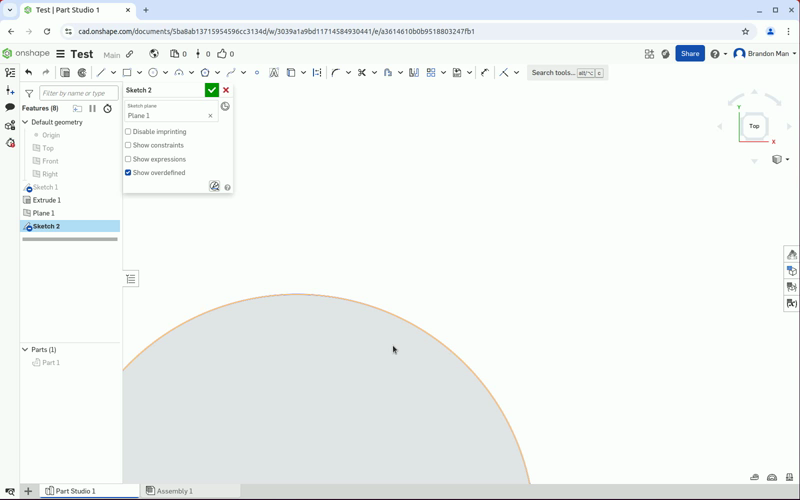
scroll(-6)
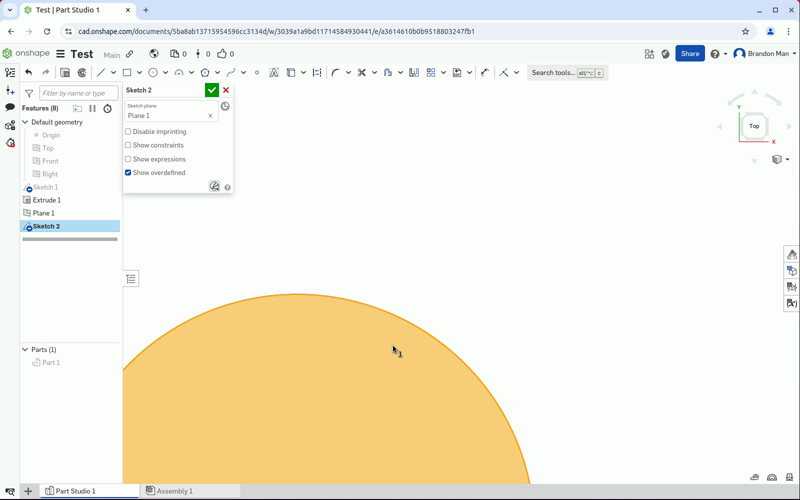
scroll(-6)
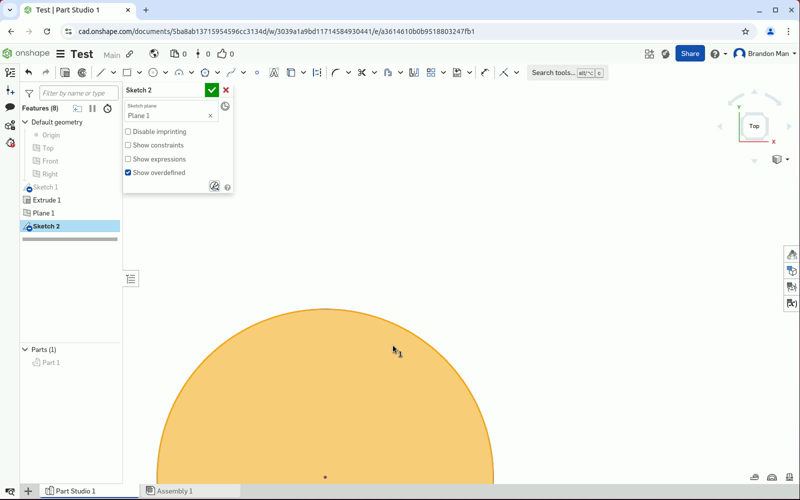
scroll(-6)
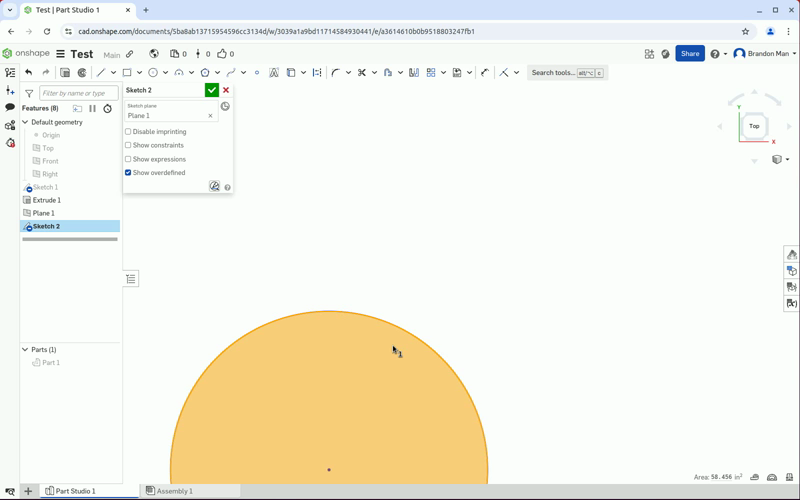
scroll(-6)
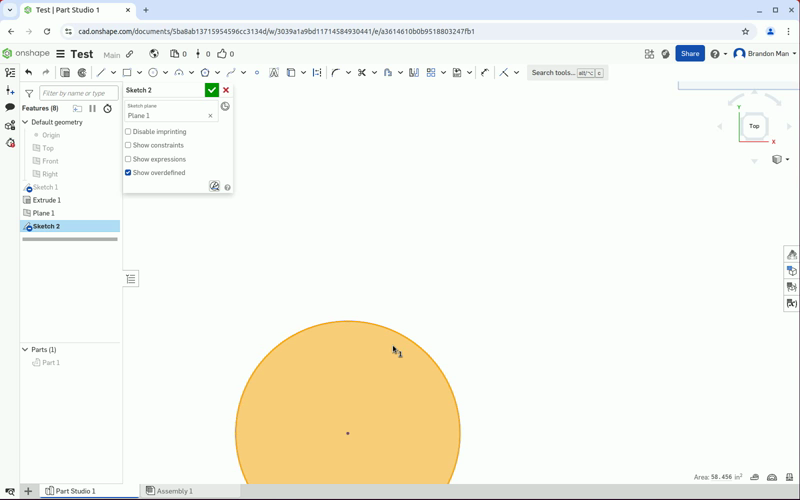
scroll(-6)
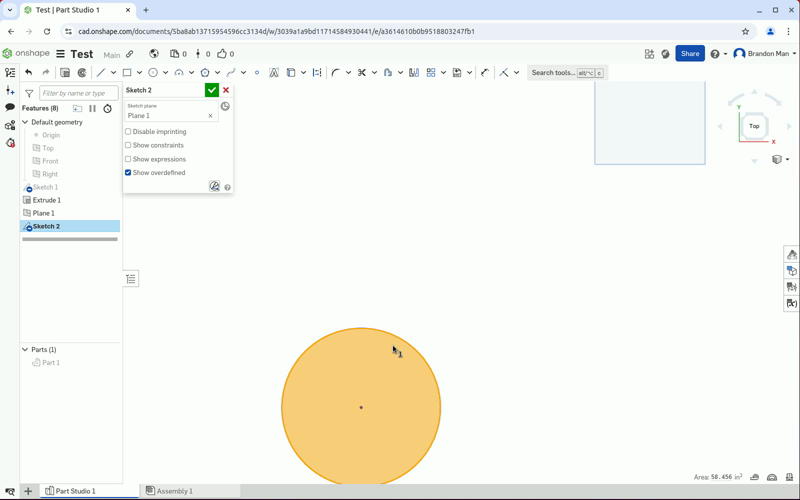
scroll(-6)
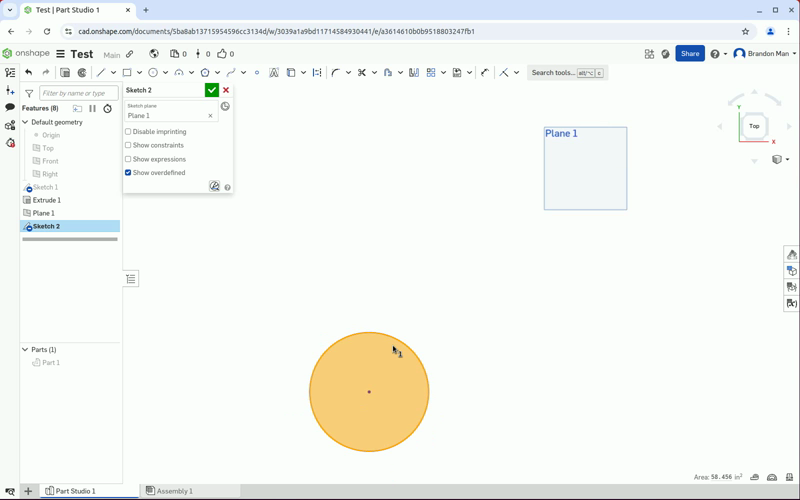
scroll(-6)
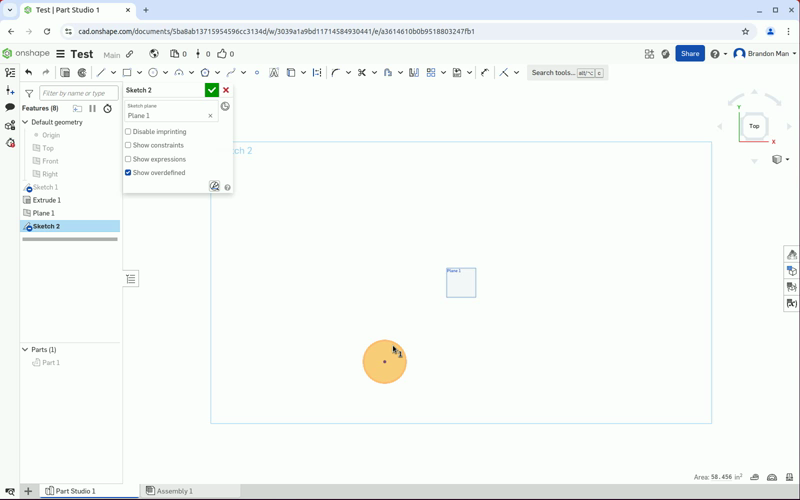
mouse_move(73, 352)
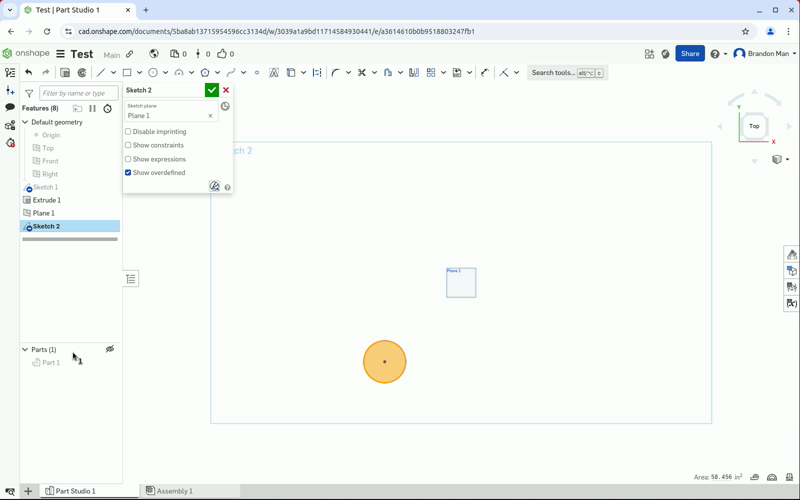
key(shift+y)
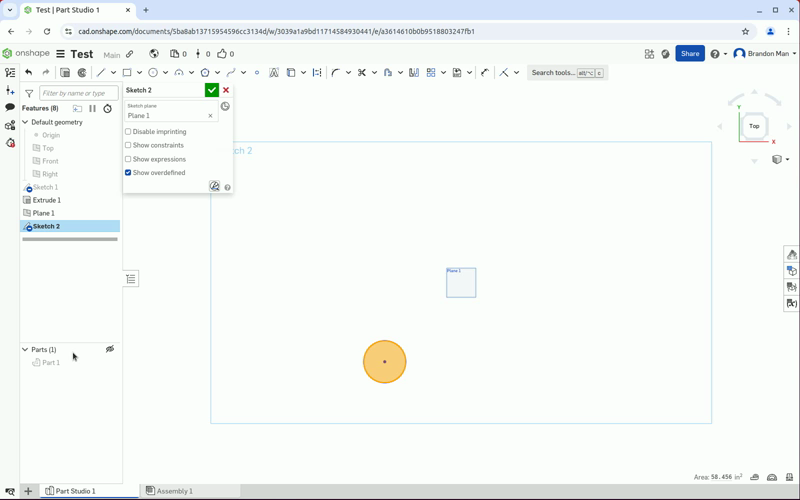
key(shift+e)
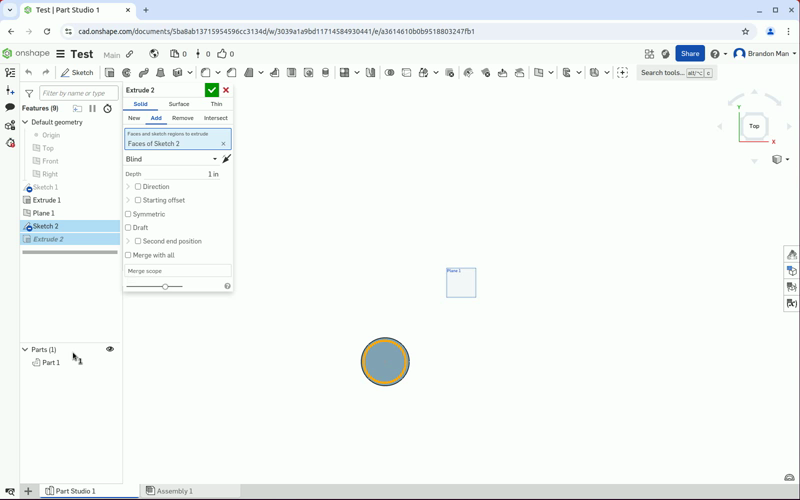
mouse_move(143, 106)
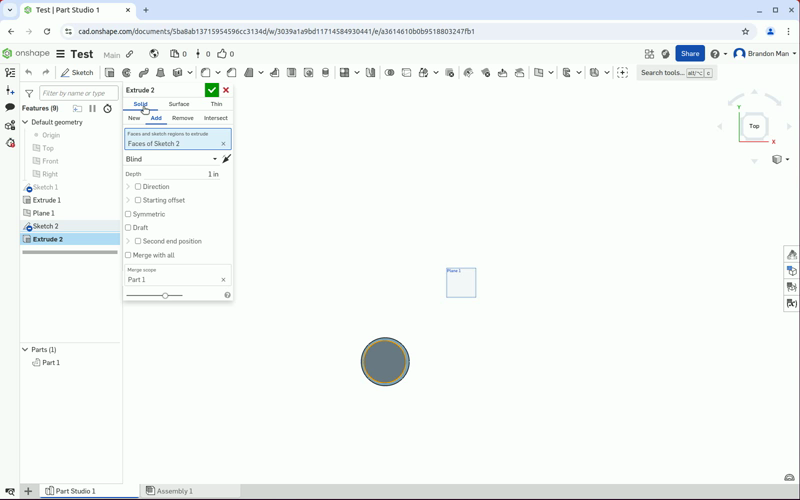
click(143, 106)
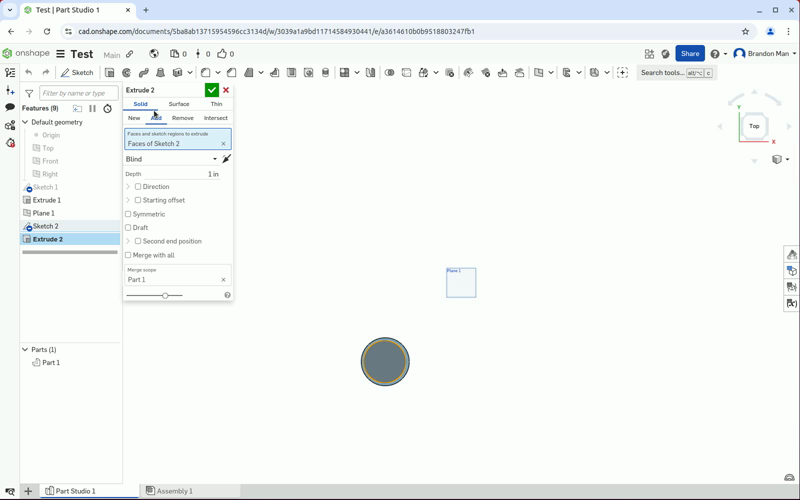
mouse_move(186, 120)
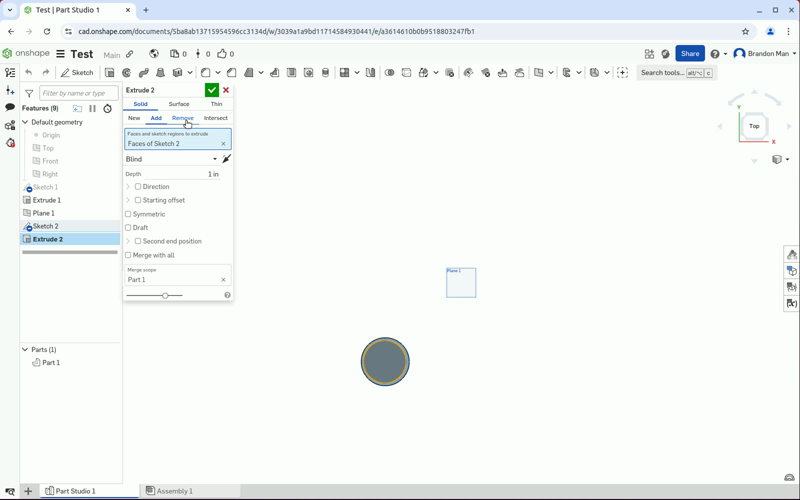
click(186, 120)
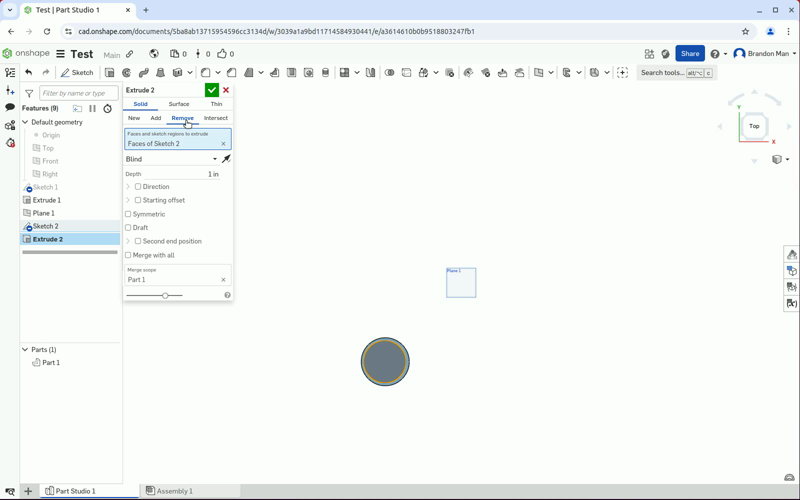
key(tab, 4)
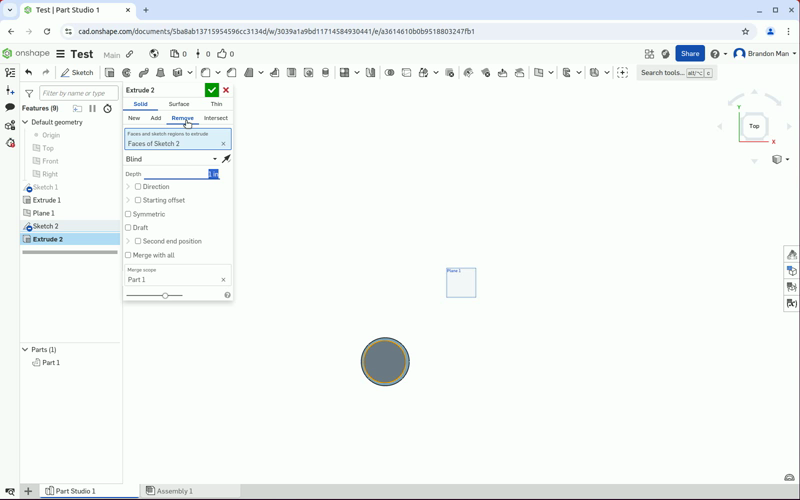
text(23.108)
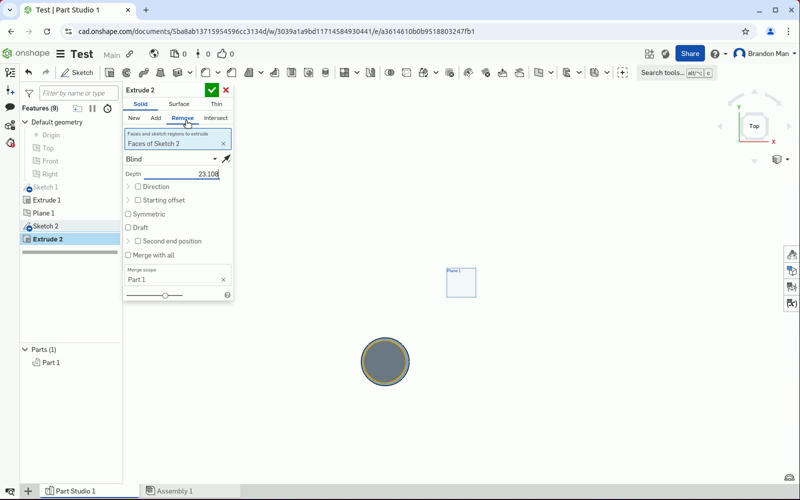
key(tab, 6)
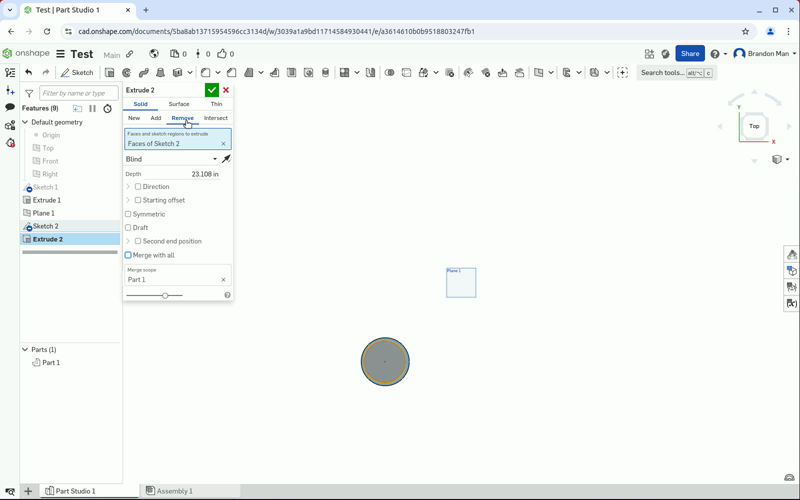
key(space)
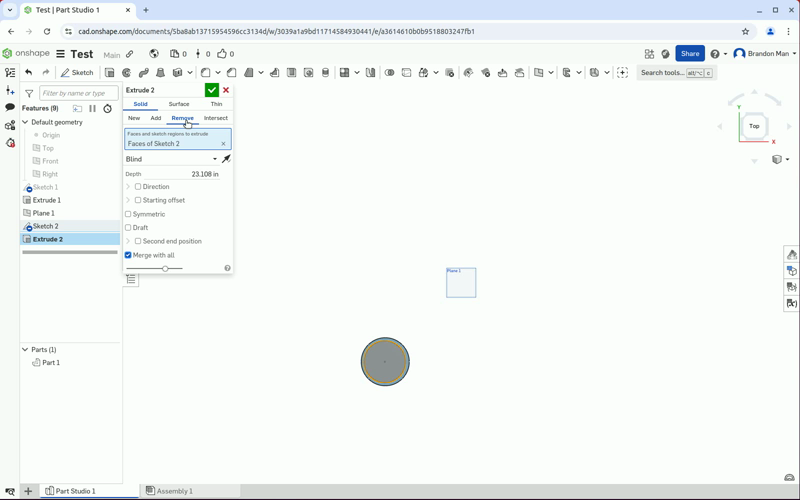
key(enter)
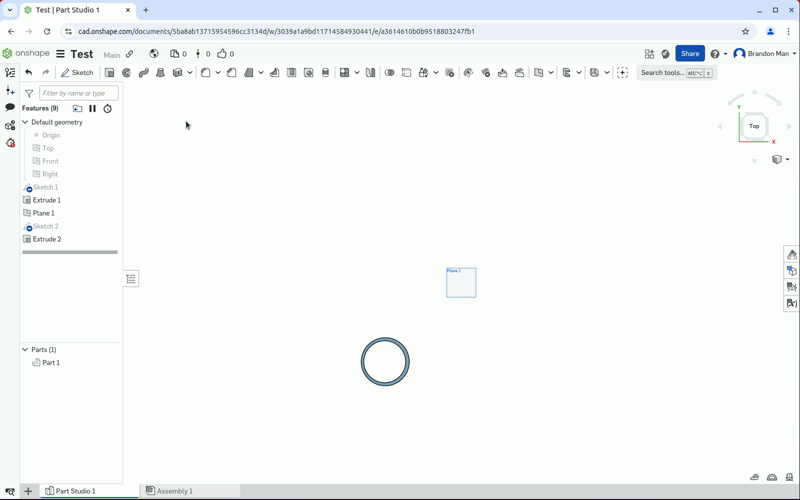
key(shift+h)
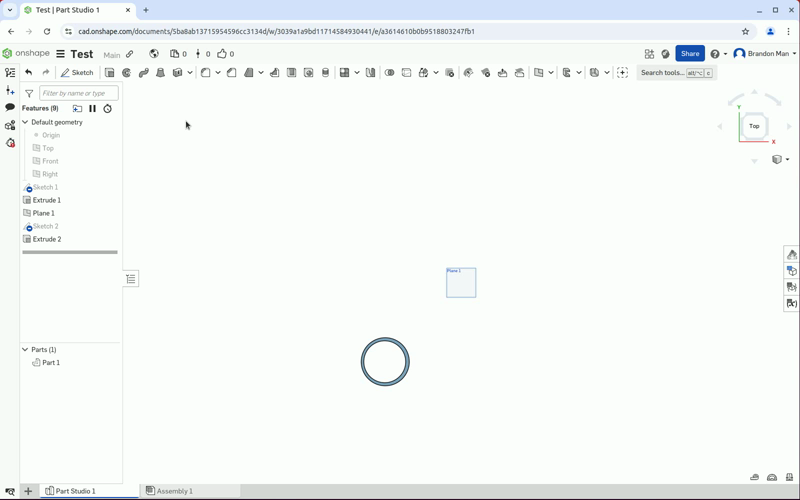
key(shift+h)
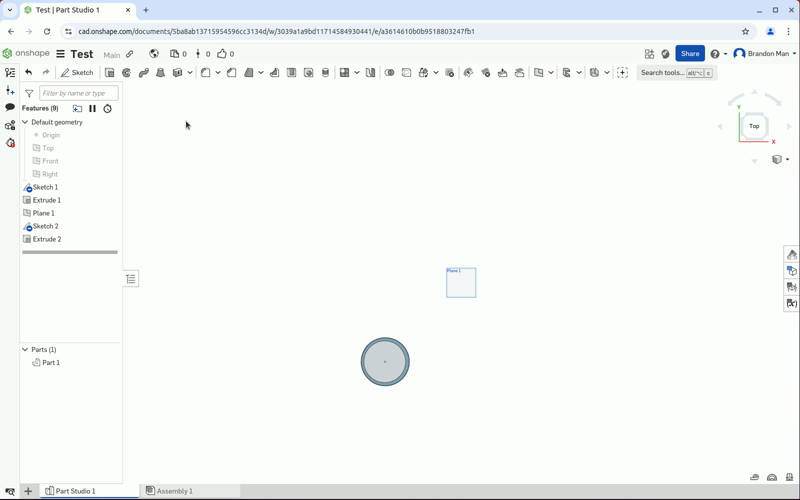
key(shift+7)
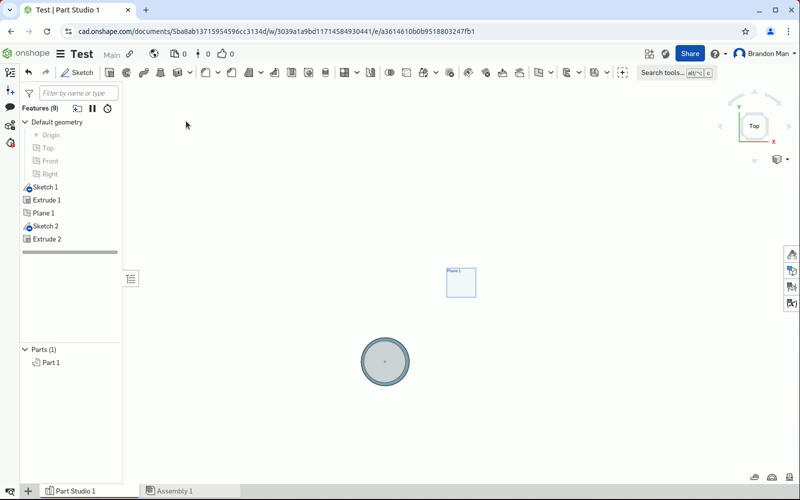
key(up, 3)
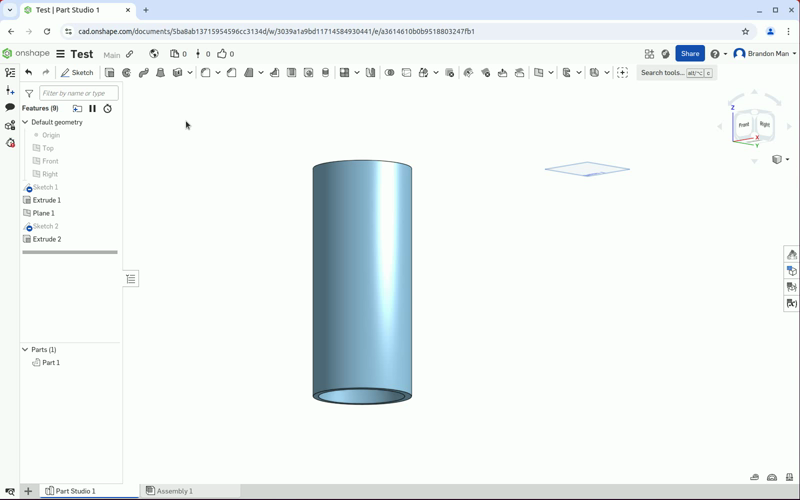
key(left, 3)
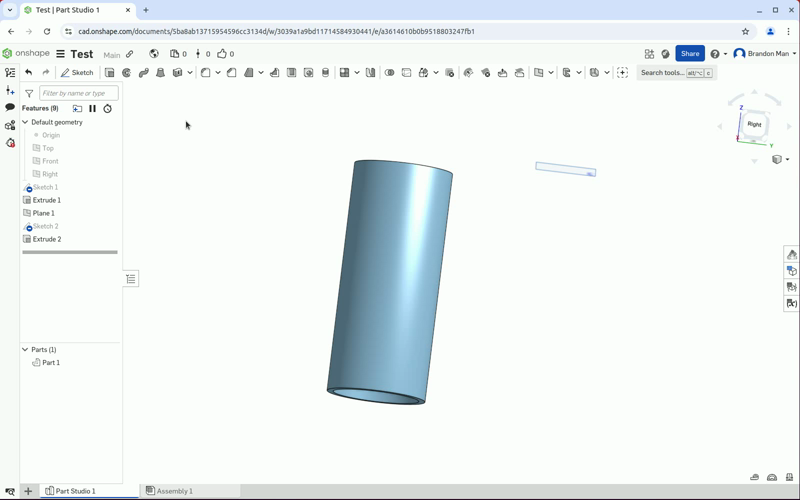
key(right, 3)
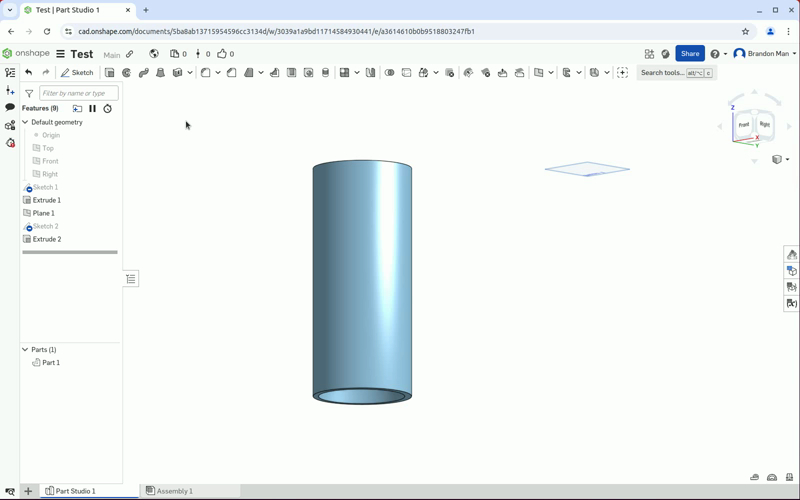
key(down, 3)
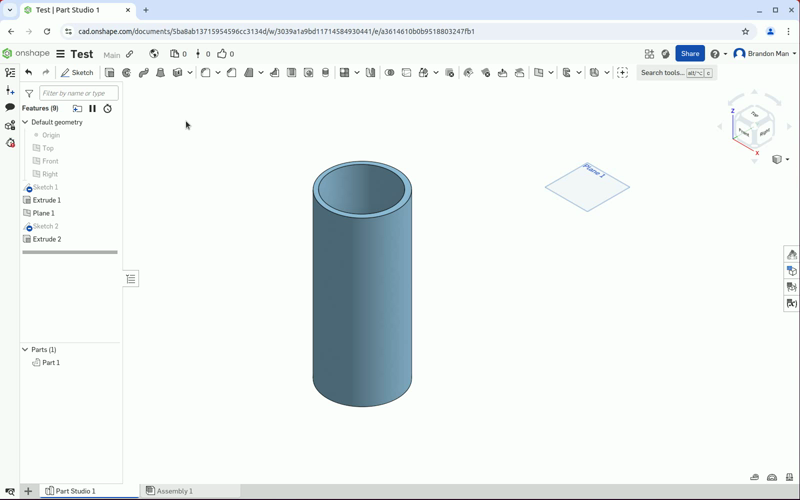
mouse_move(73, 189)
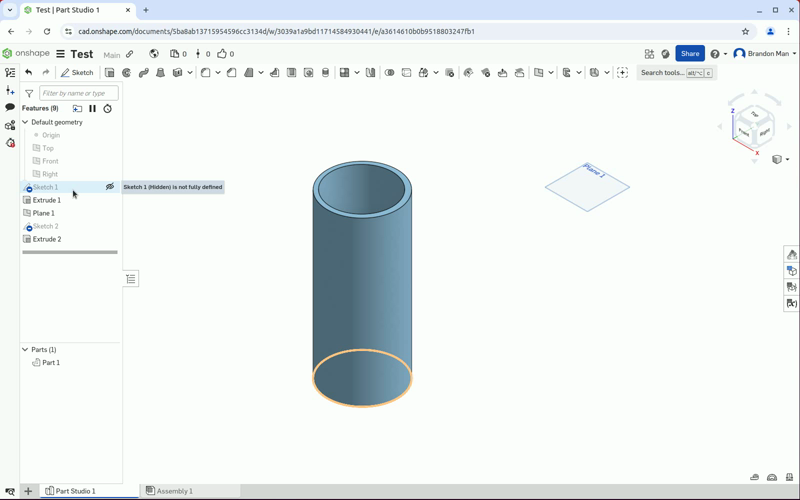
click(73, 189)